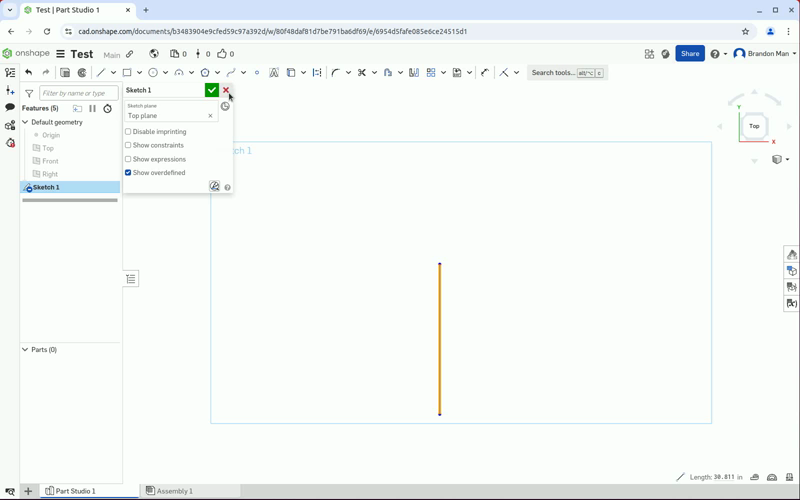
key(shift+h)
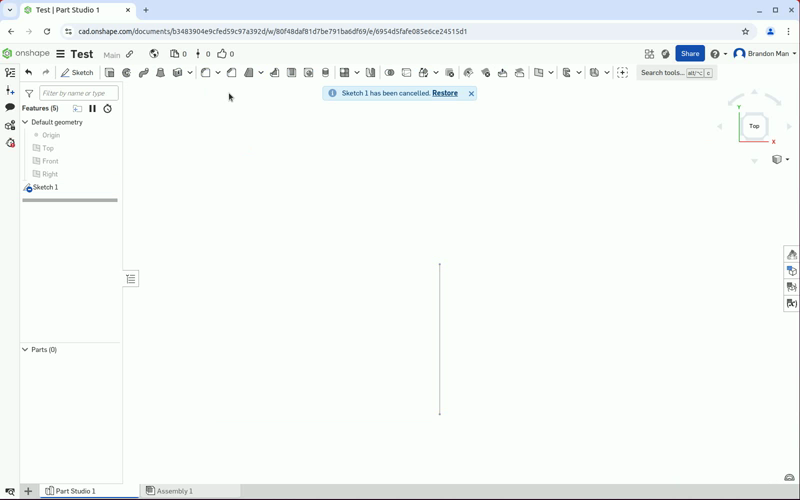
key(shift+s)
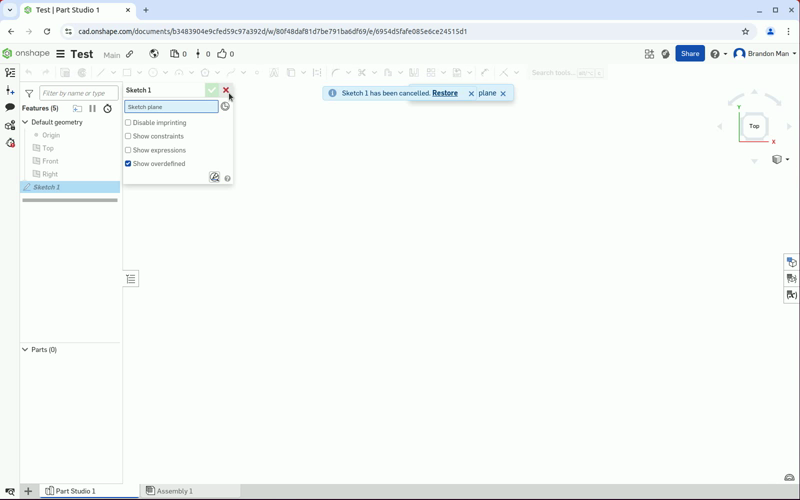
mouse_move(73, 150)
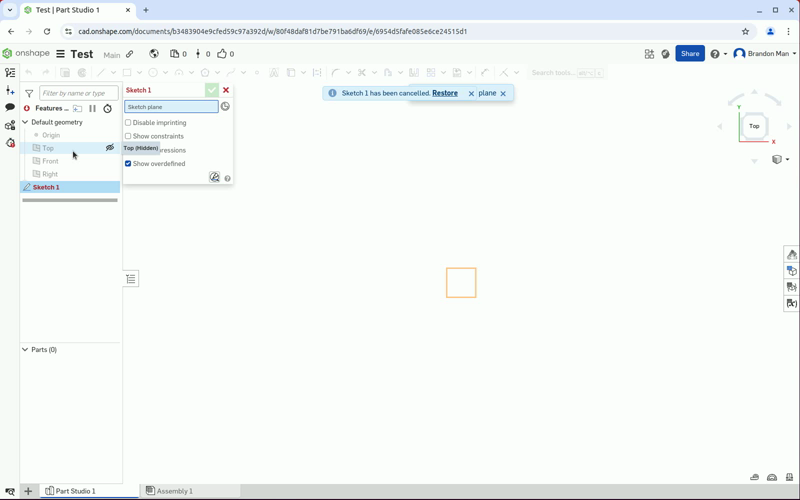
click(73, 150)
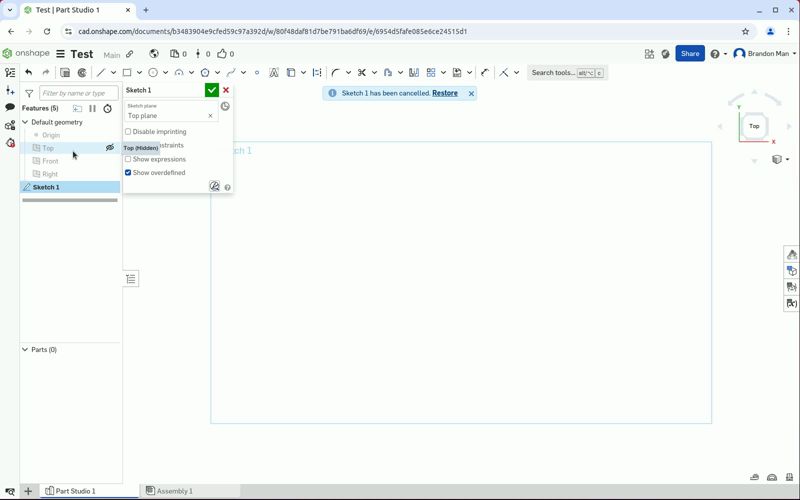
mouse_move(73, 352)
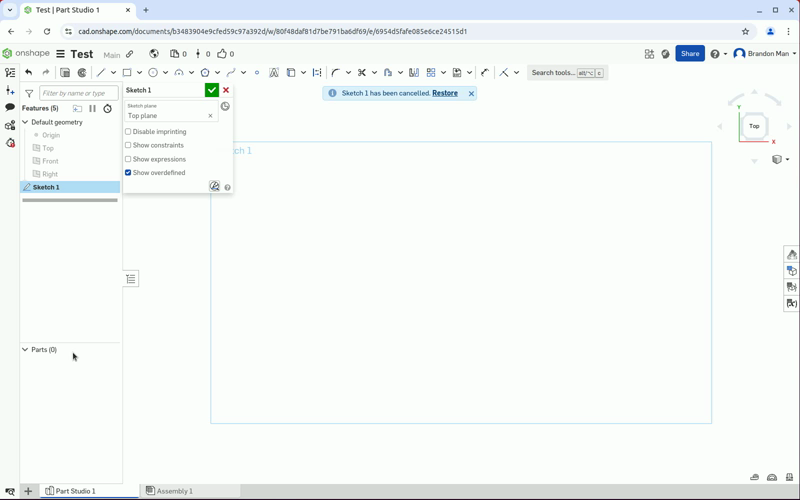
key(y)
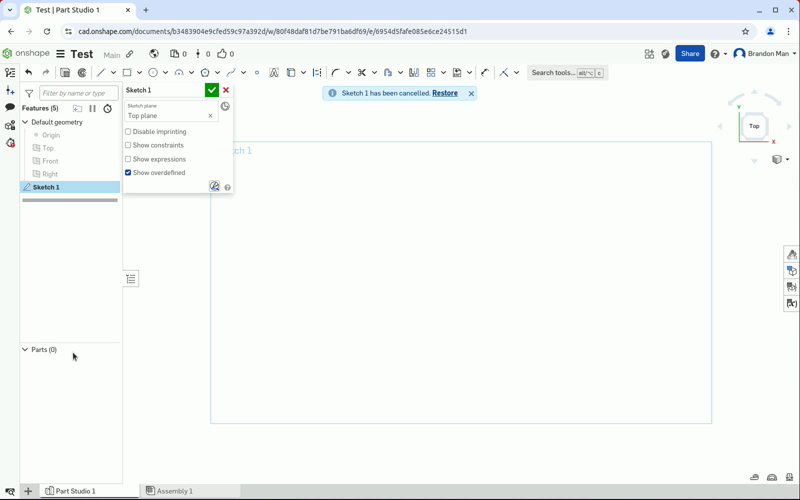
key(l)
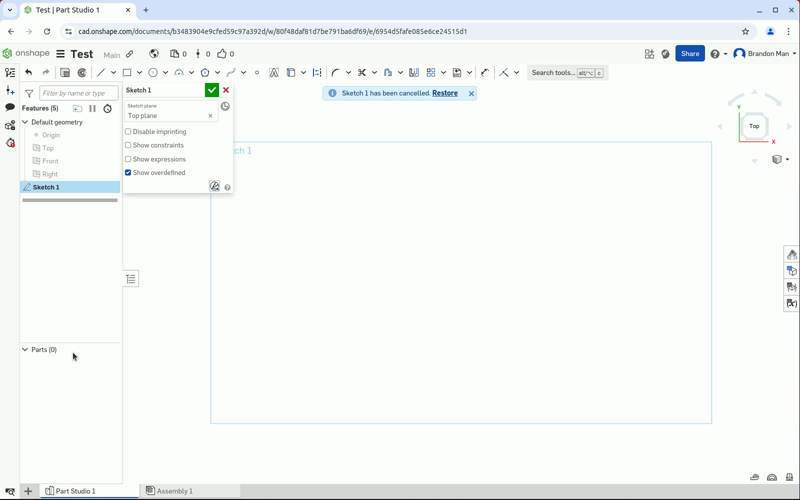
key_down(shift)
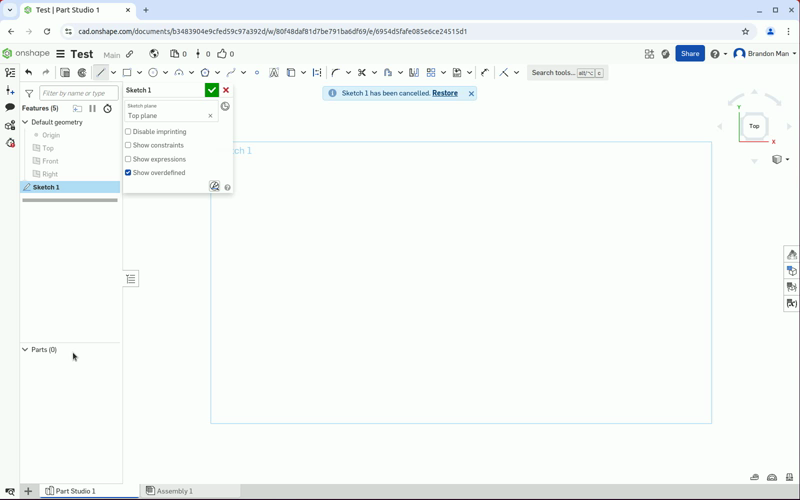
mouse_move(348, 395)
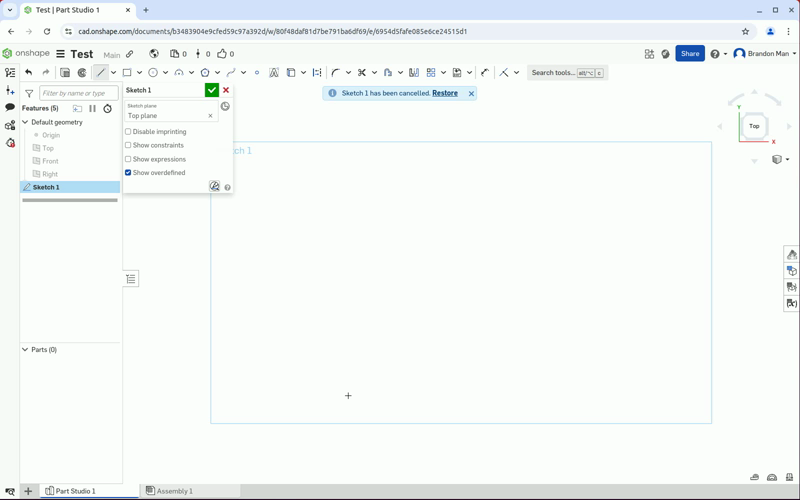
click(348, 395)
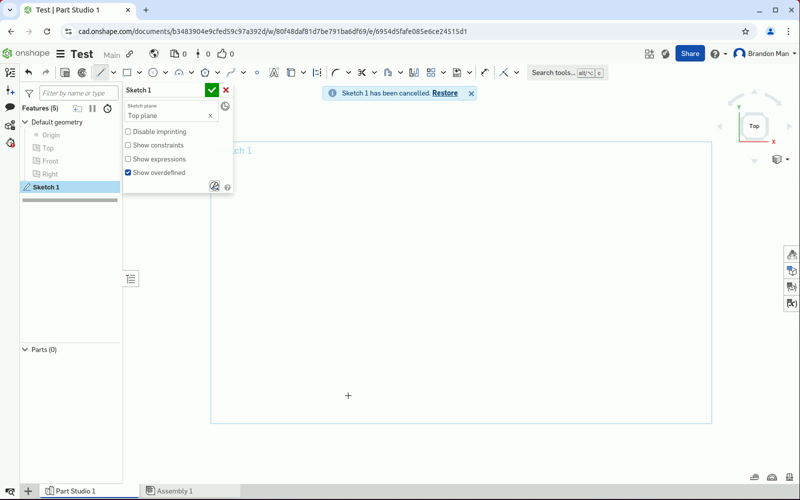
key_up(shift)
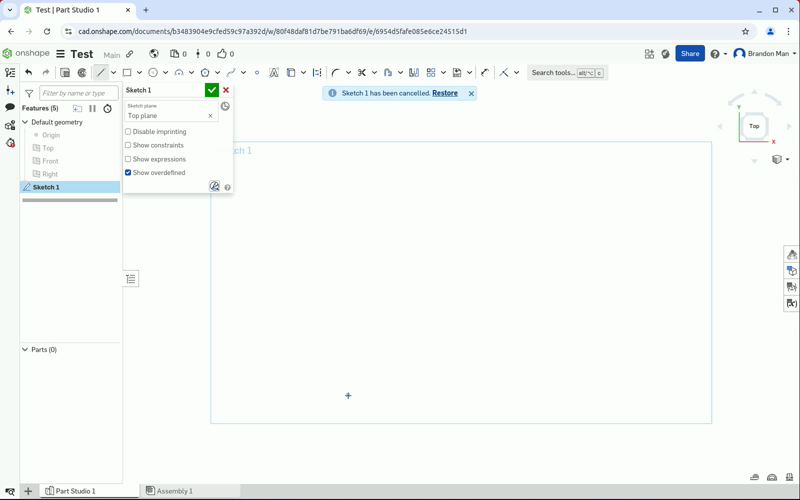
key_down(shift)
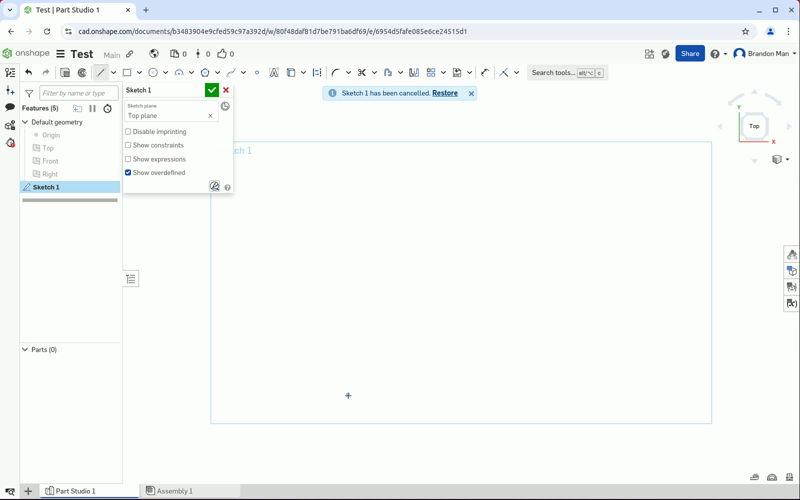
mouse_move(572, 395)
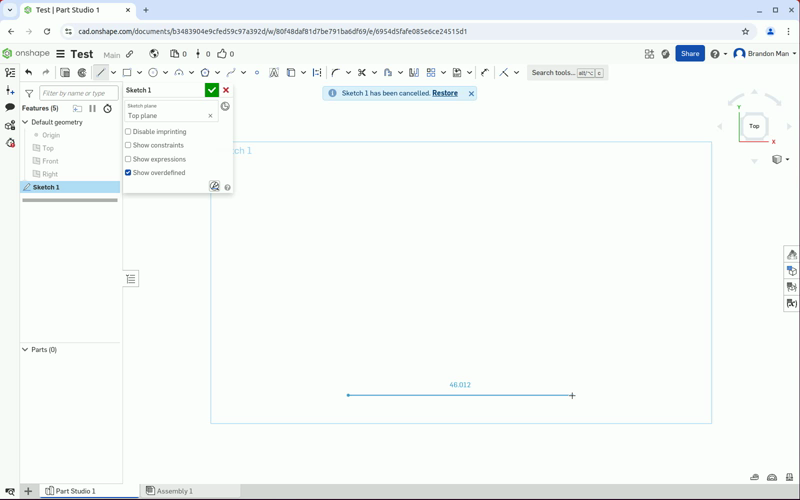
click(572, 395)
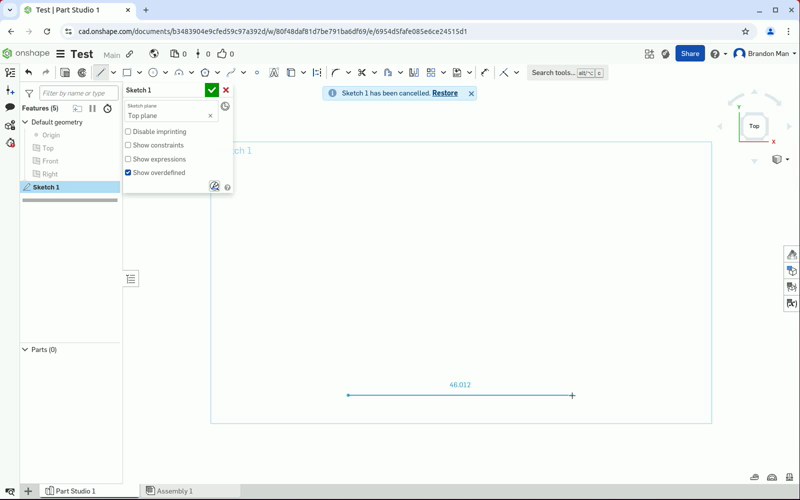
key_up(shift)
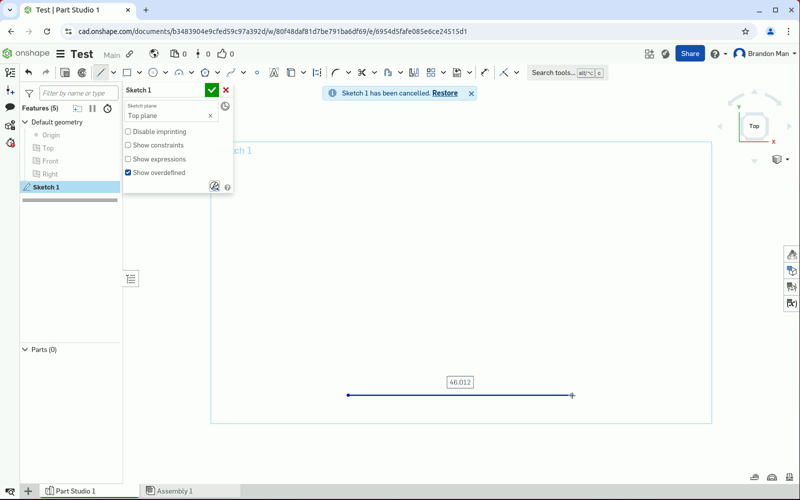
key_down(shift)
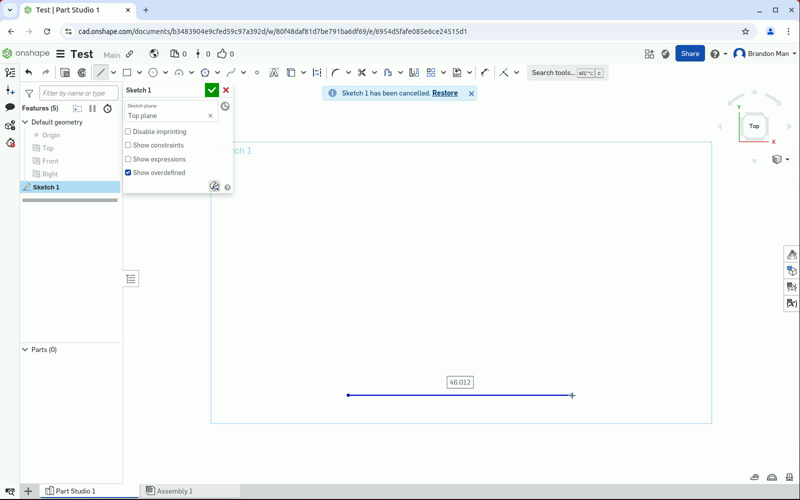
mouse_move(572, 171)
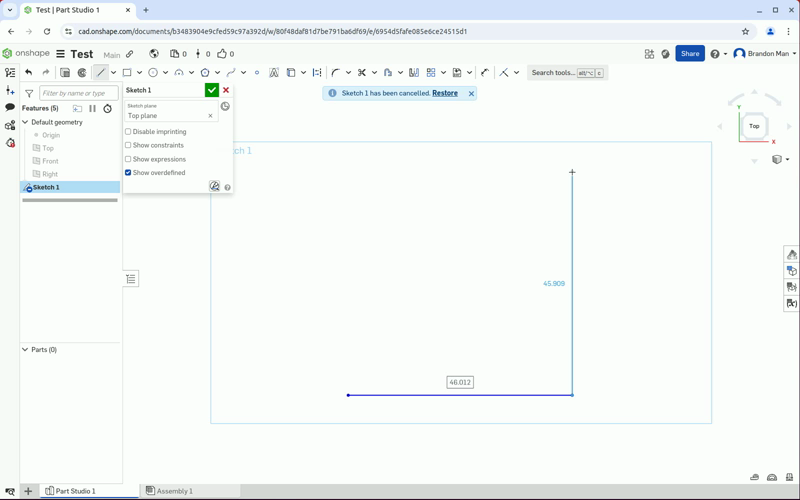
click(572, 171)
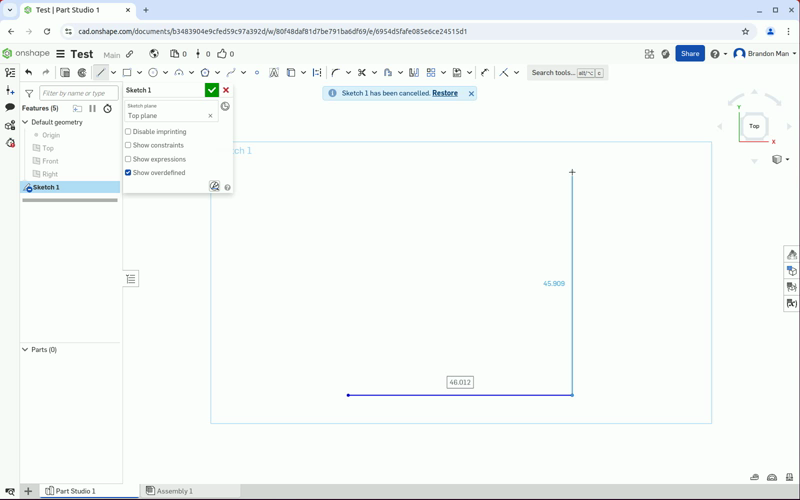
key_up(shift)
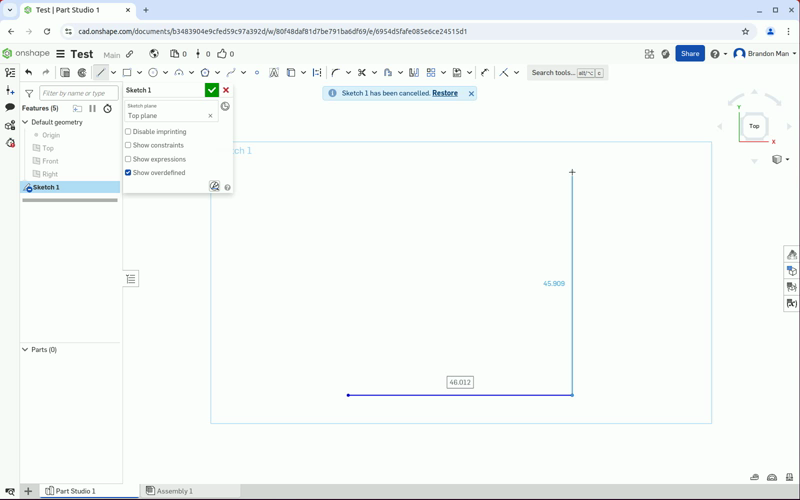
key_down(shift)
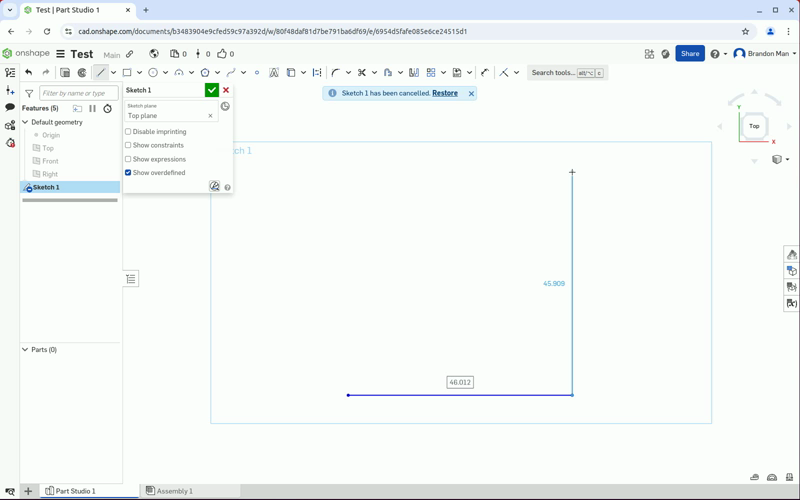
mouse_move(348, 171)
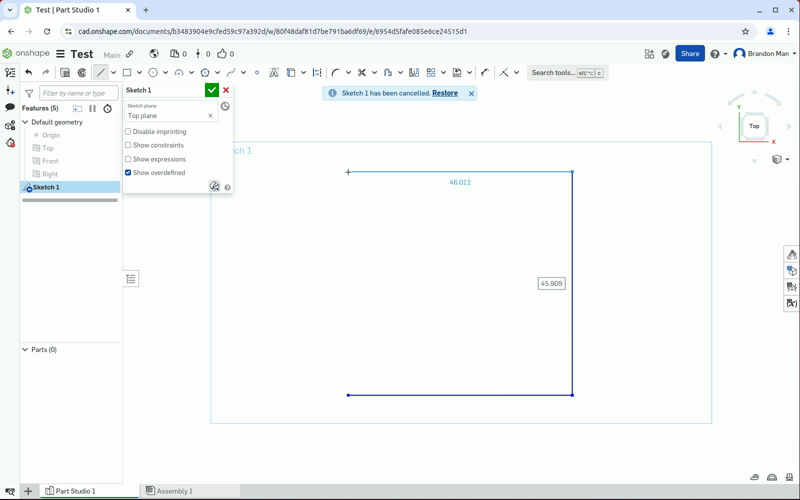
click(348, 171)
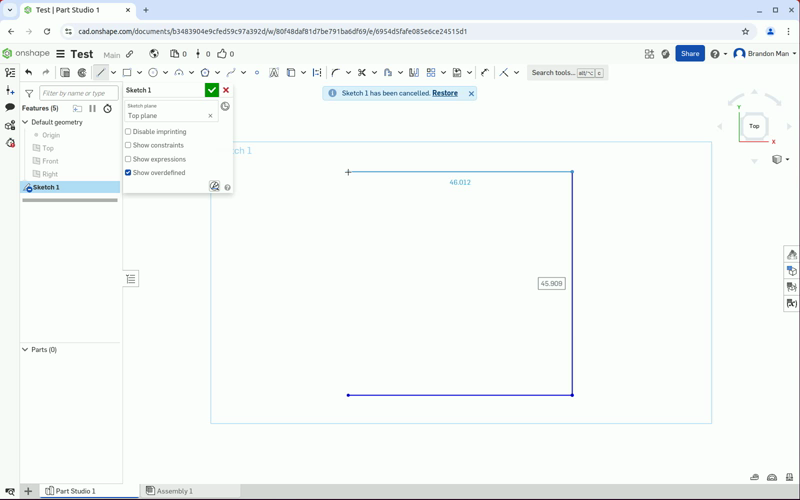
key_up(shift)
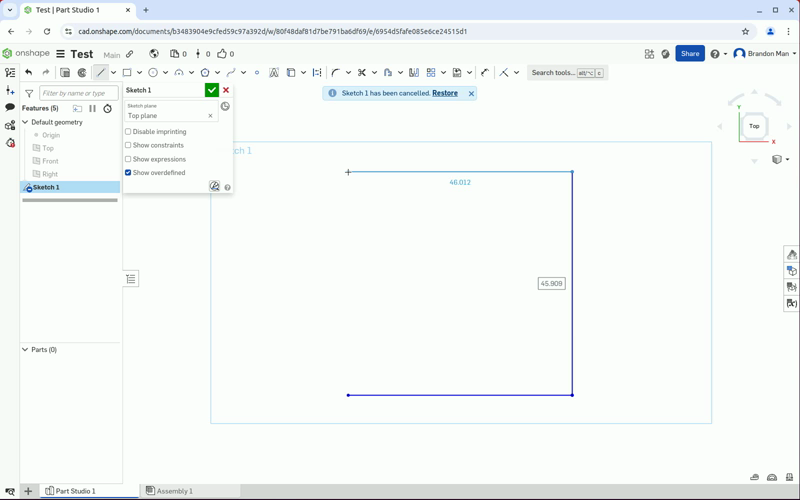
key_down(shift)
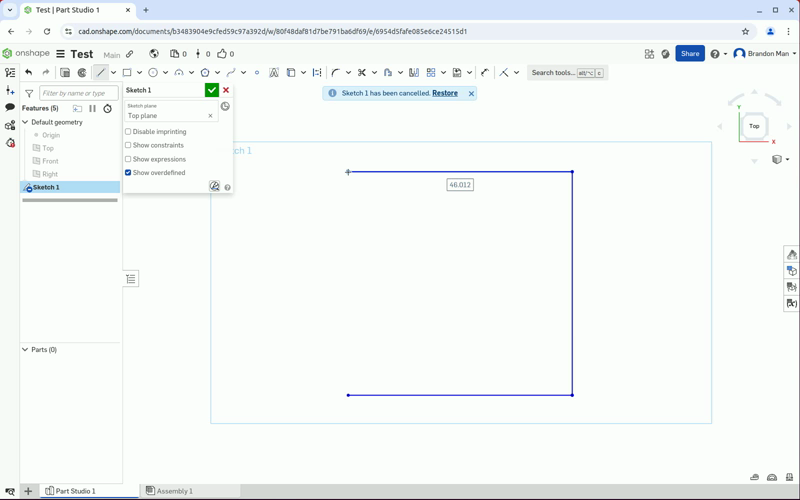
mouse_move(348, 395)
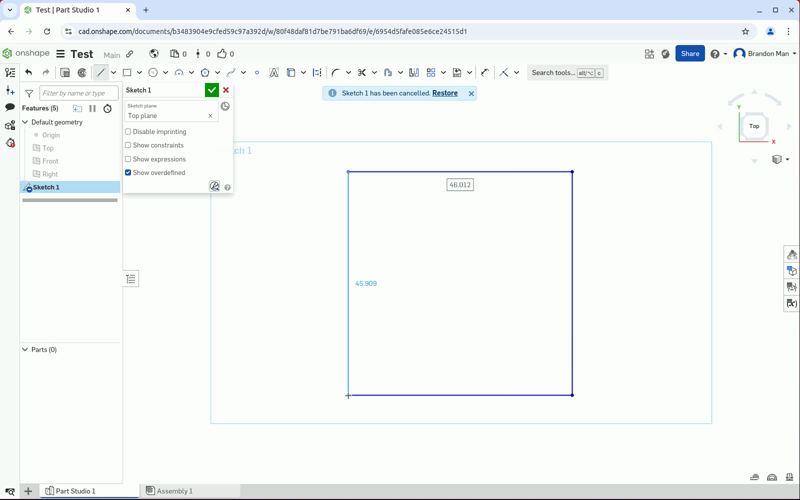
key_up(shift)
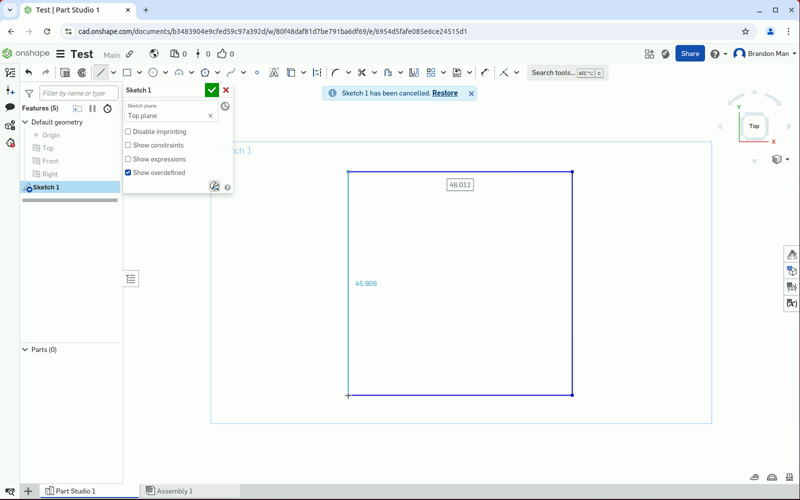
click(348, 395)
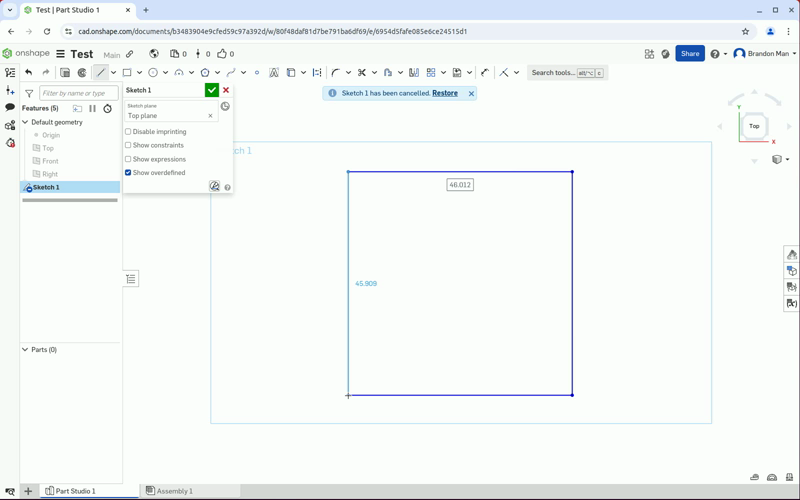
key(esc)
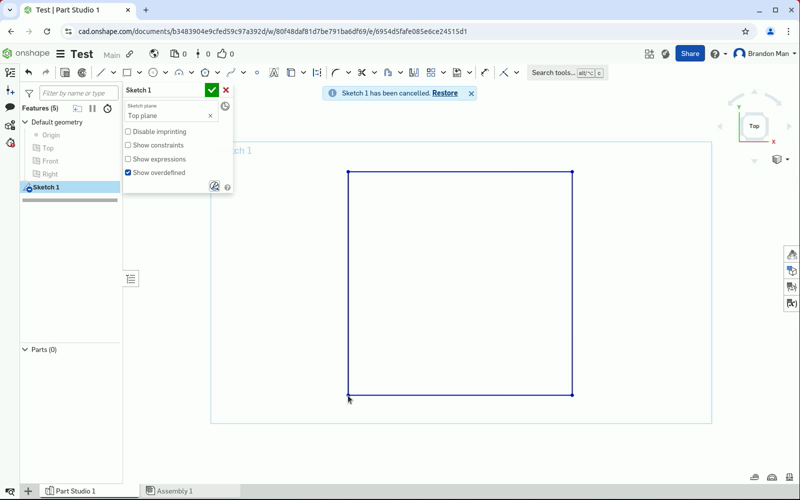
mouse_move(450, 246)
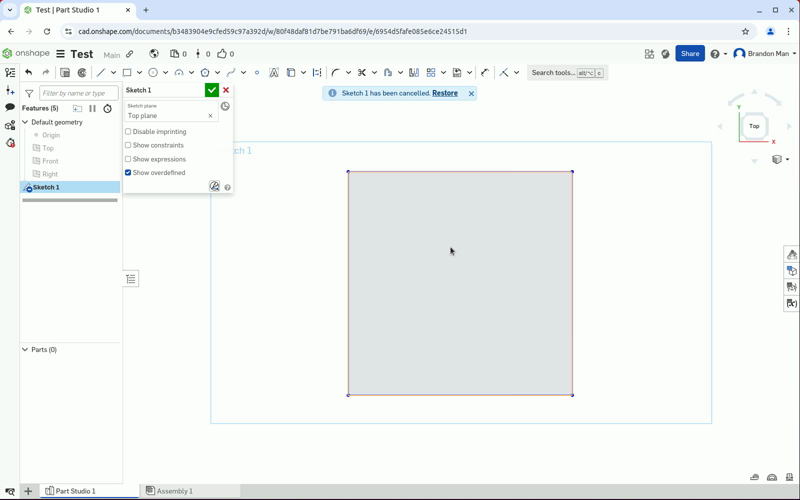
click(450, 246)
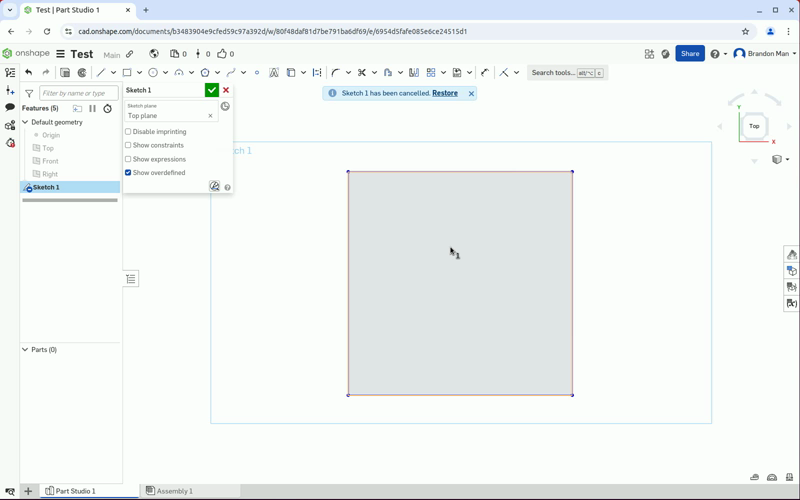
mouse_move(73, 352)
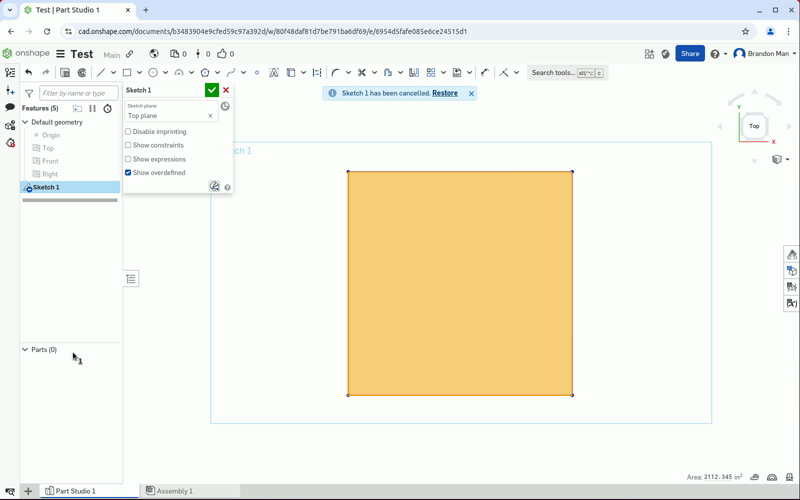
key(shift+y)
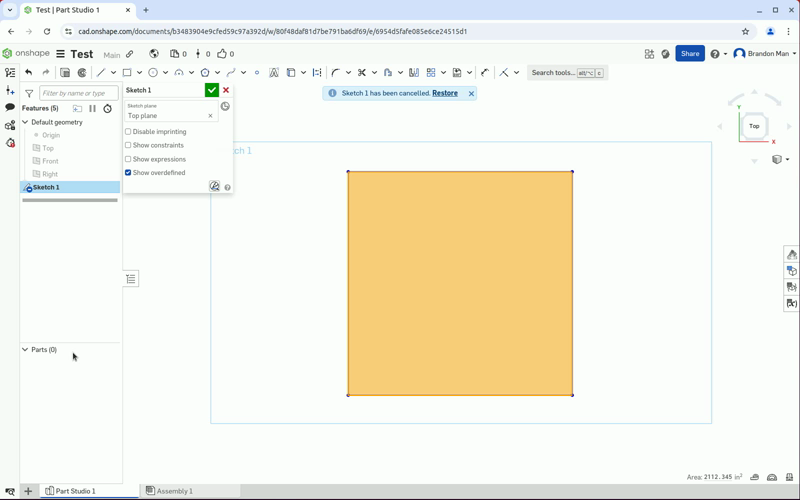
key(shift+e)
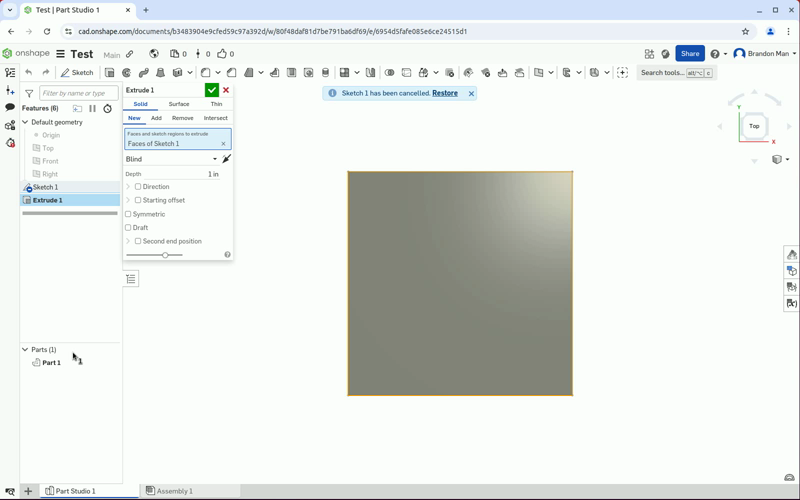
mouse_move(143, 106)
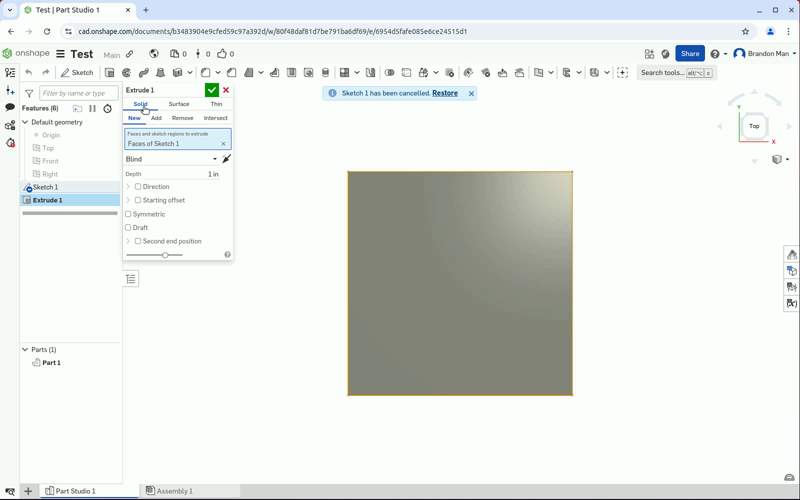
click(143, 106)
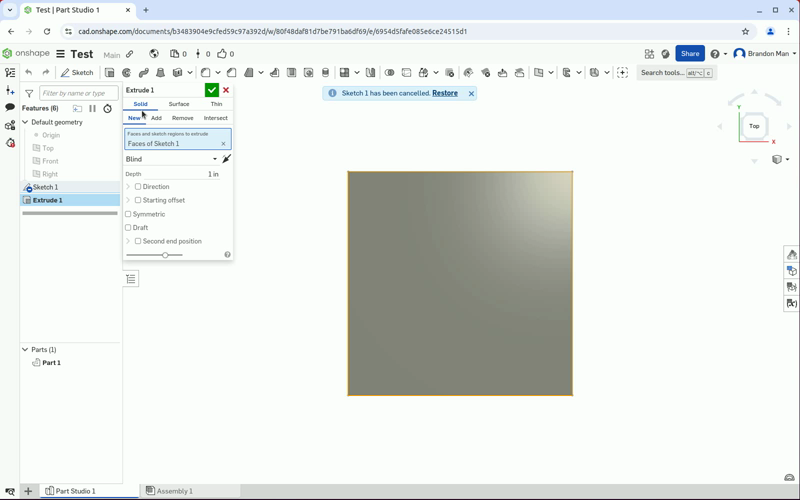
mouse_move(137, 120)
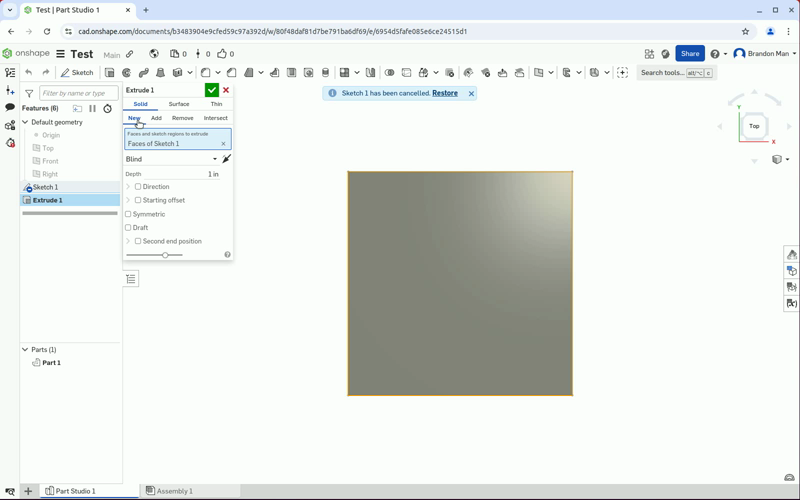
click(137, 120)
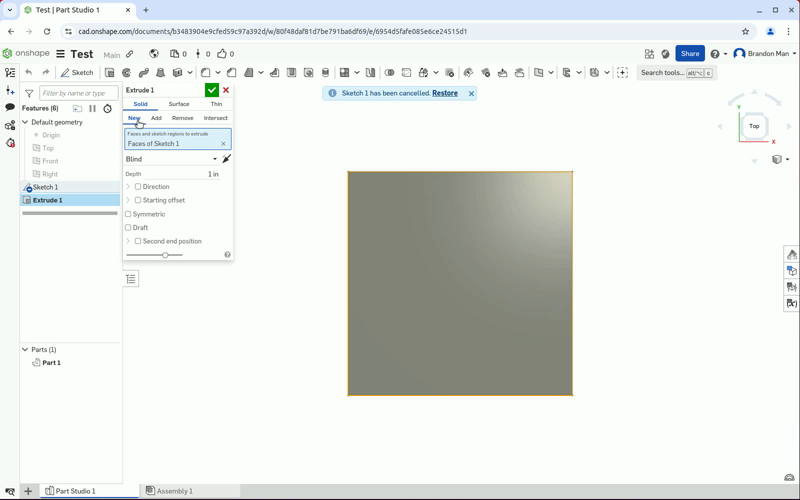
key(tab, 4)
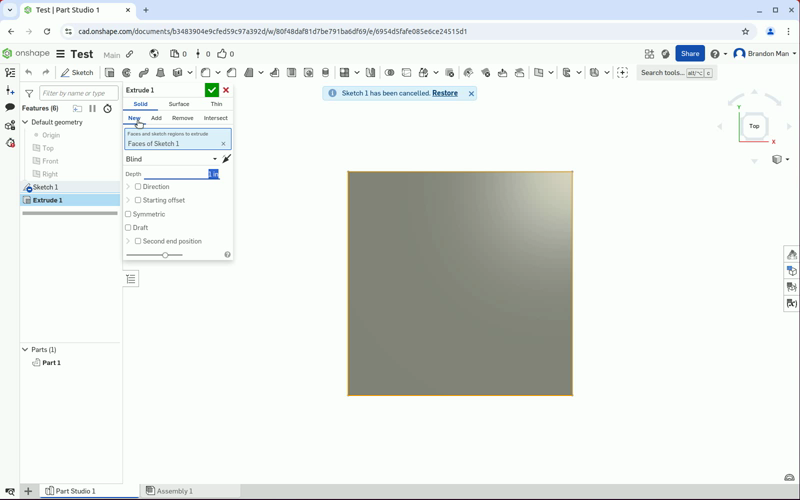
text(1.204)
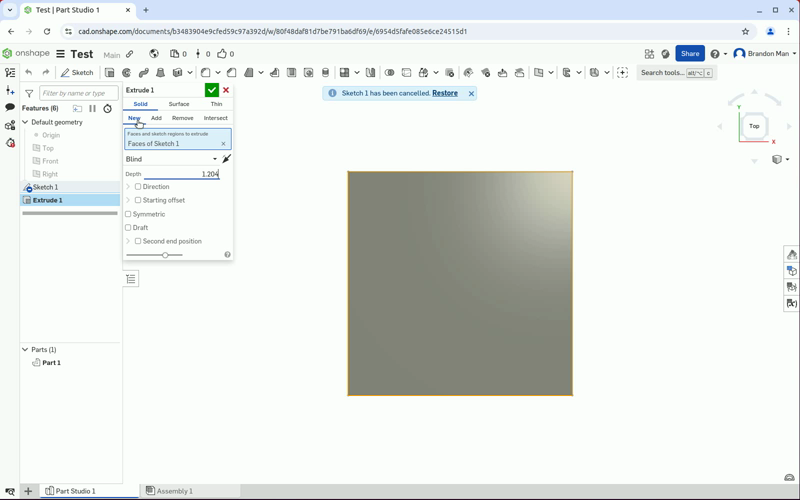
key(enter)
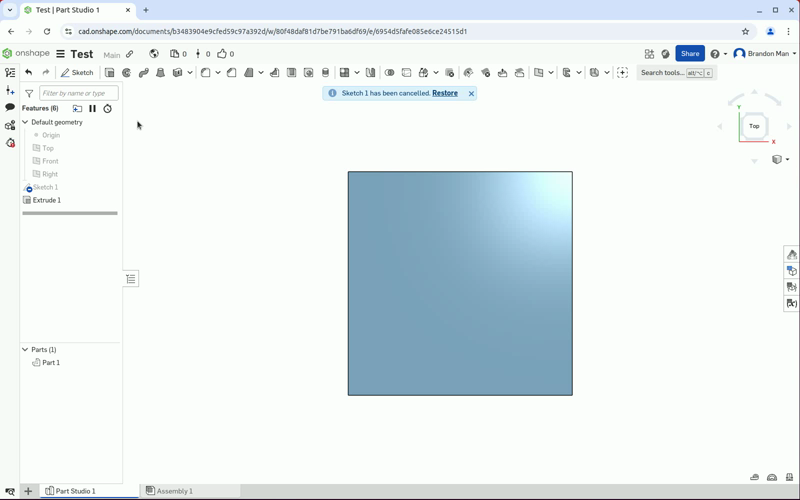
key(shift+h)
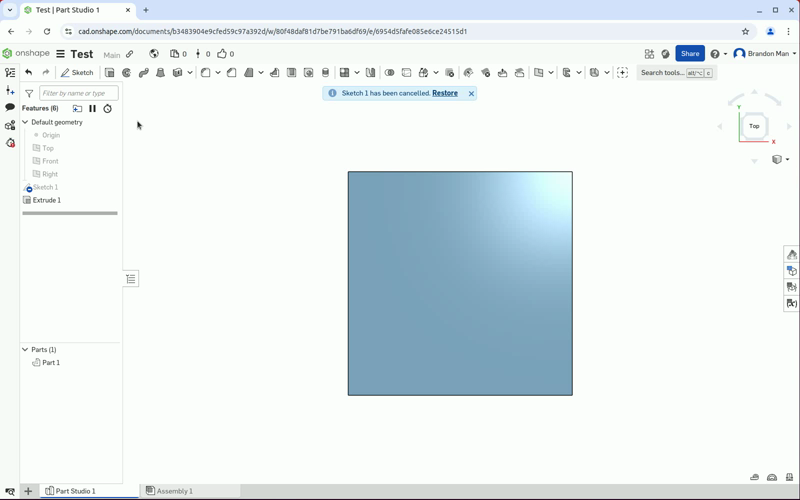
key(shift+h)
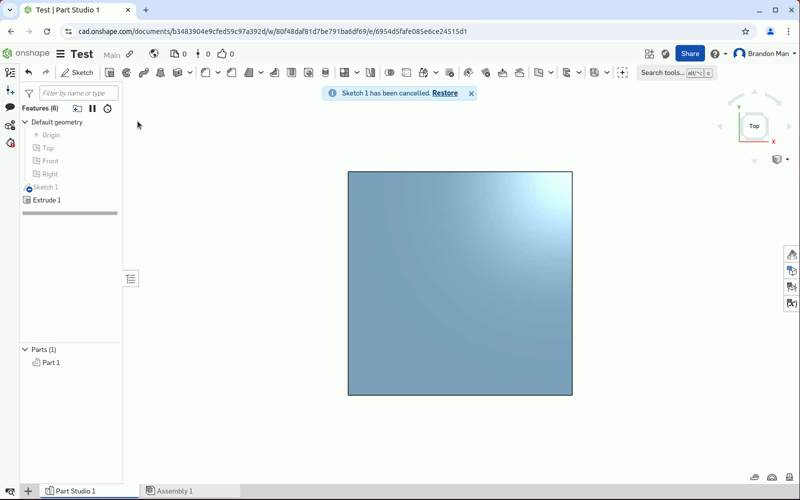
mouse_move(73, 189)
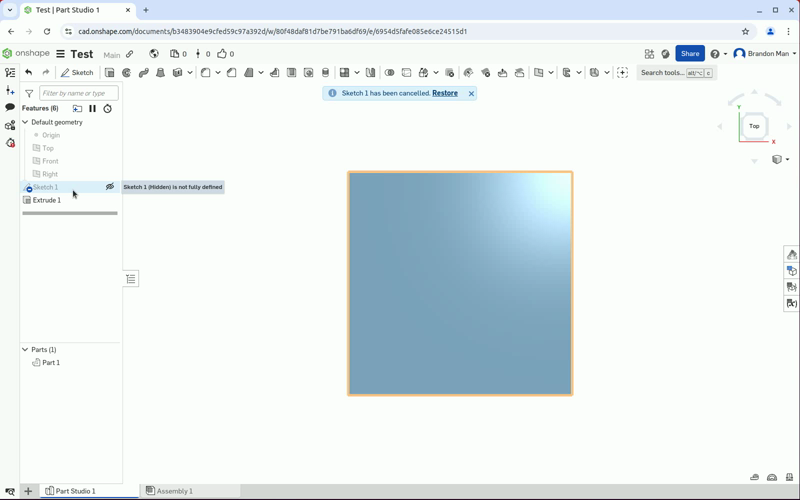
click(73, 189)
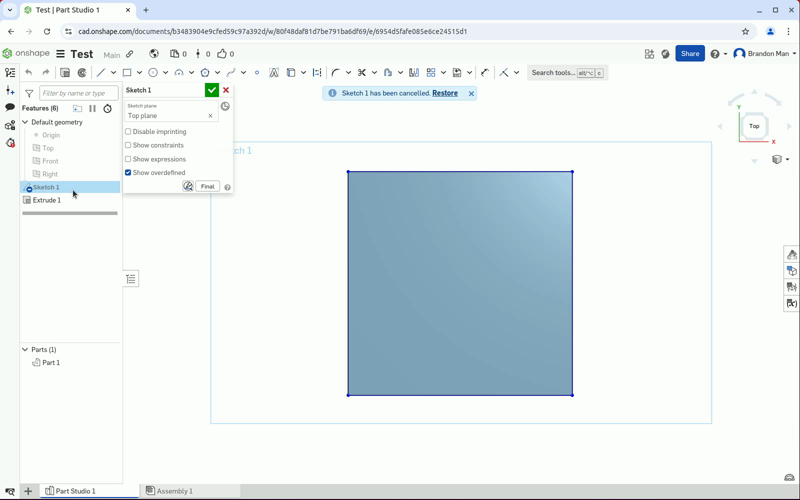
mouse_move(229, 92)
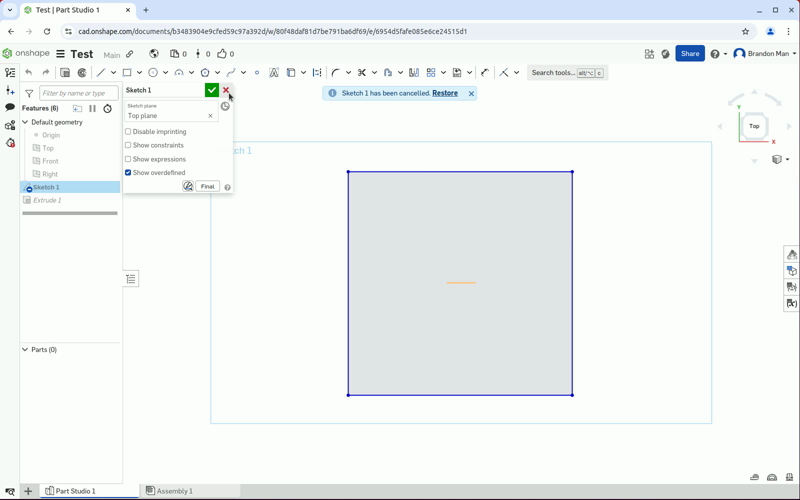
click(229, 92)
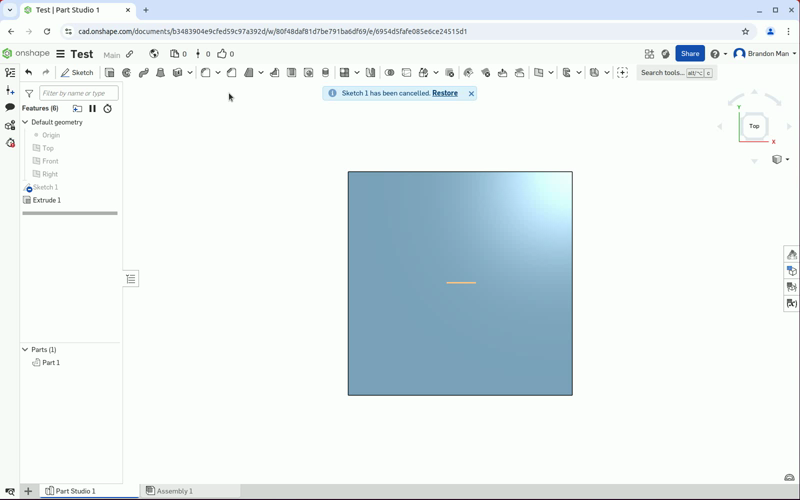
mouse_move(73, 352)
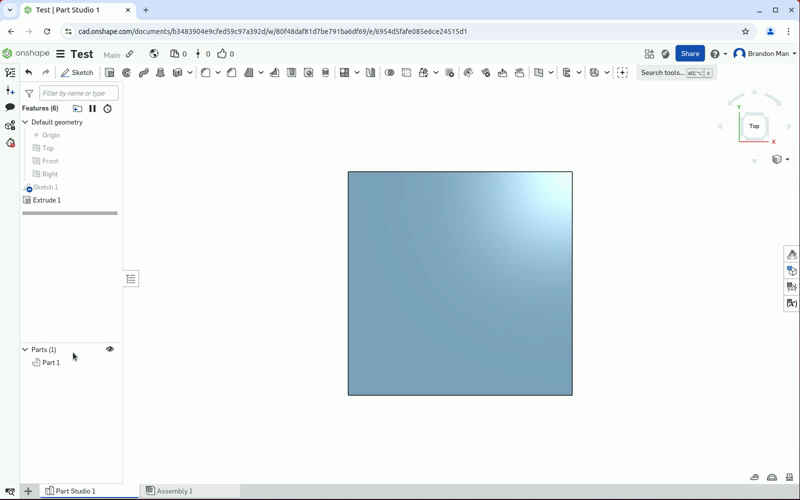
key(y)
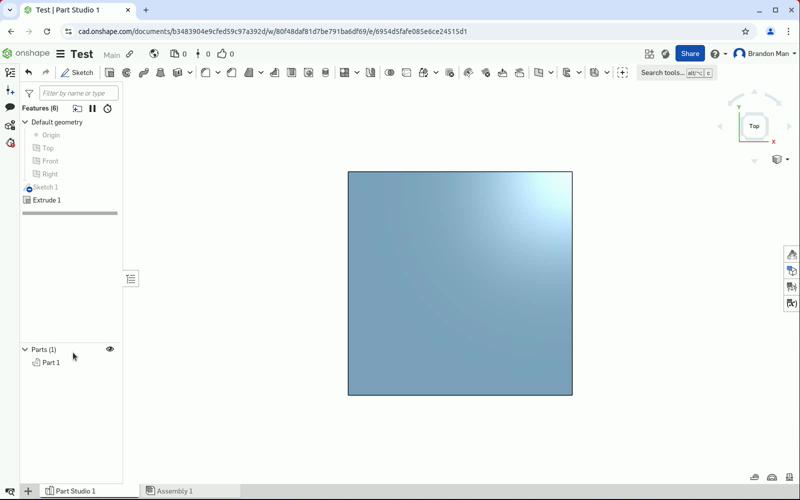
key(shift+p)
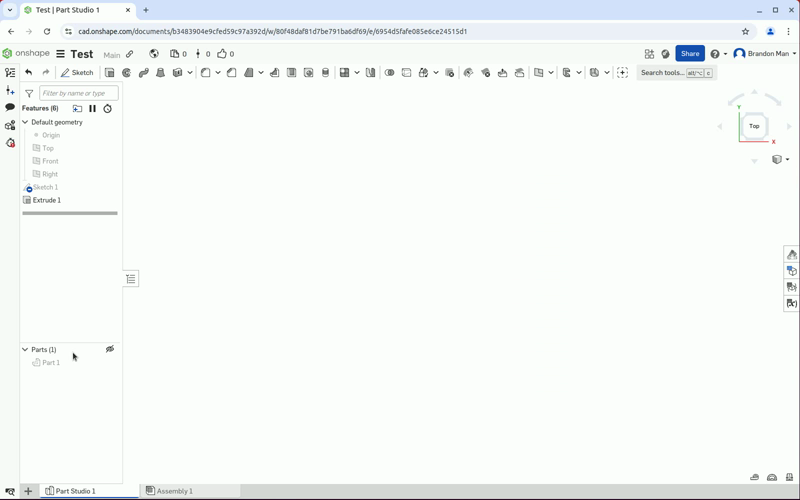
key(space)
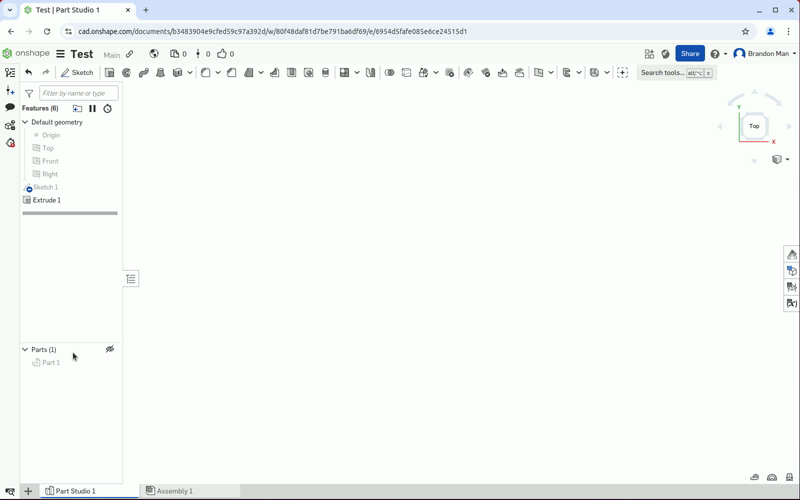
key_down(shift)
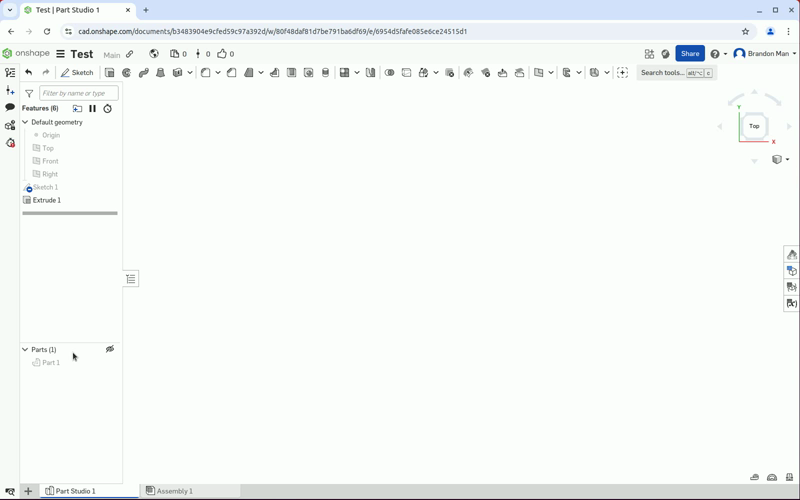
key(up)
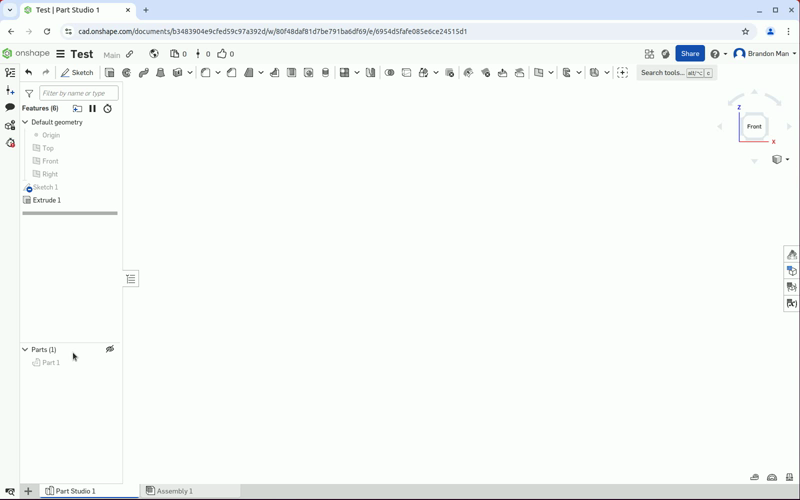
key_up(shift)
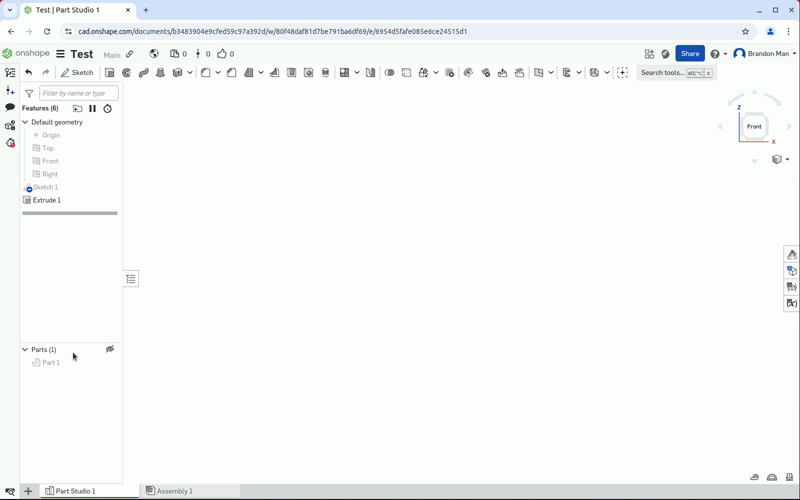
mouse_move(73, 352)
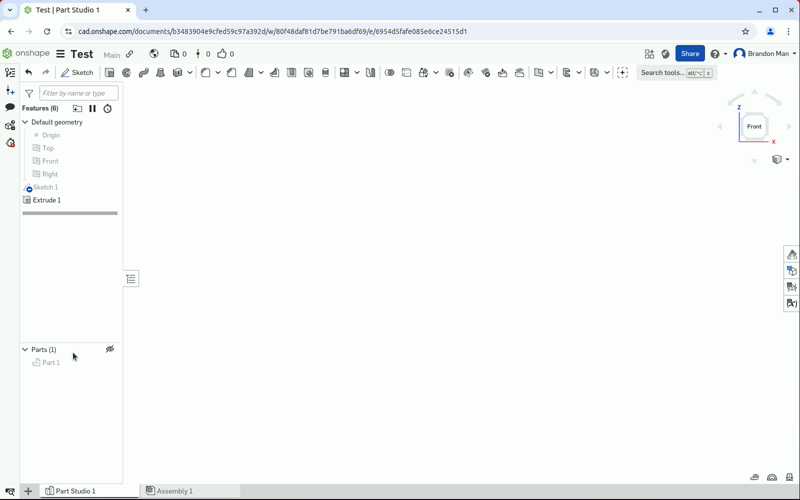
key(shift+y)
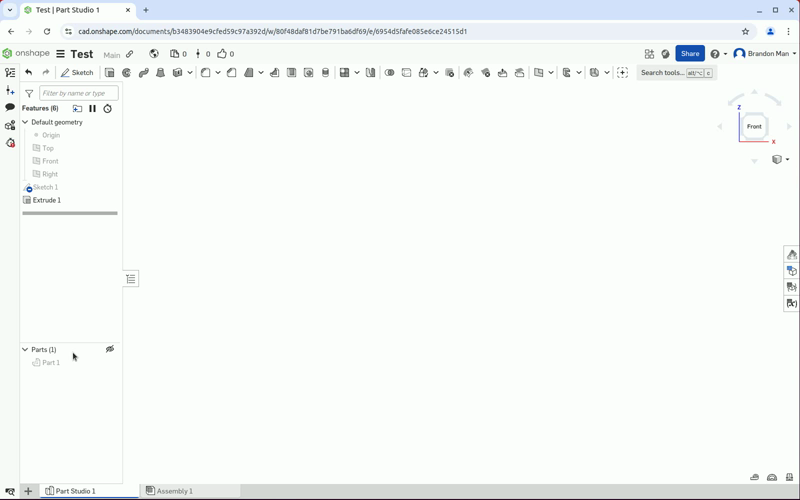
key(shift+s)
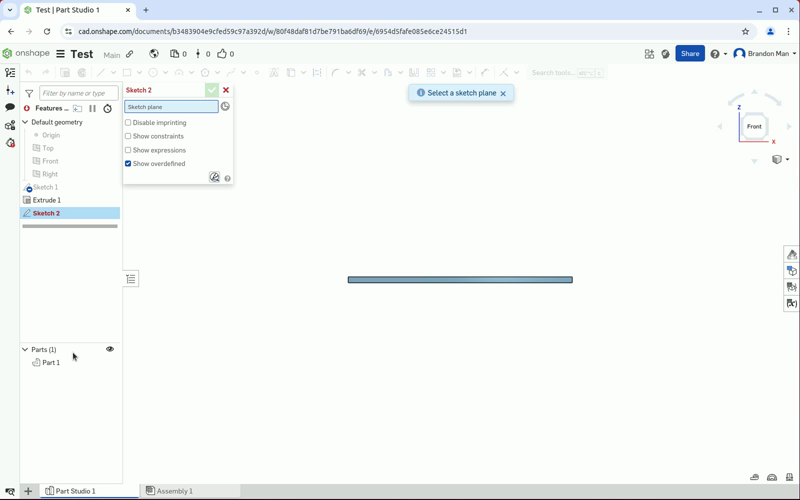
mouse_move(73, 163)
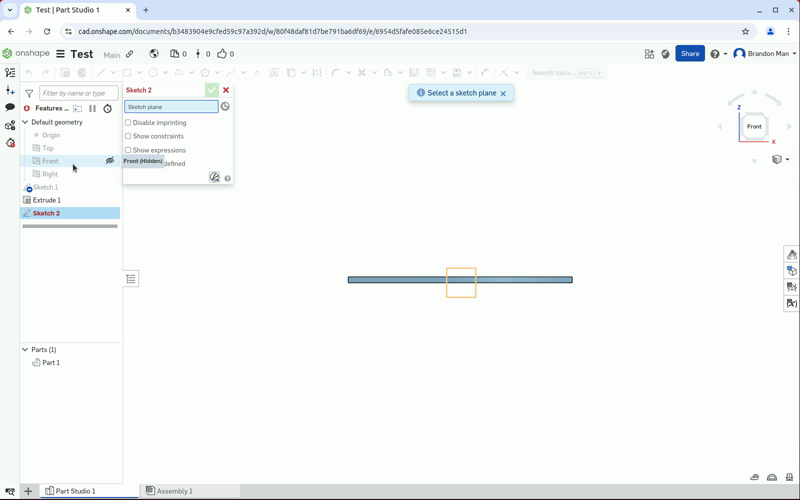
click(73, 163)
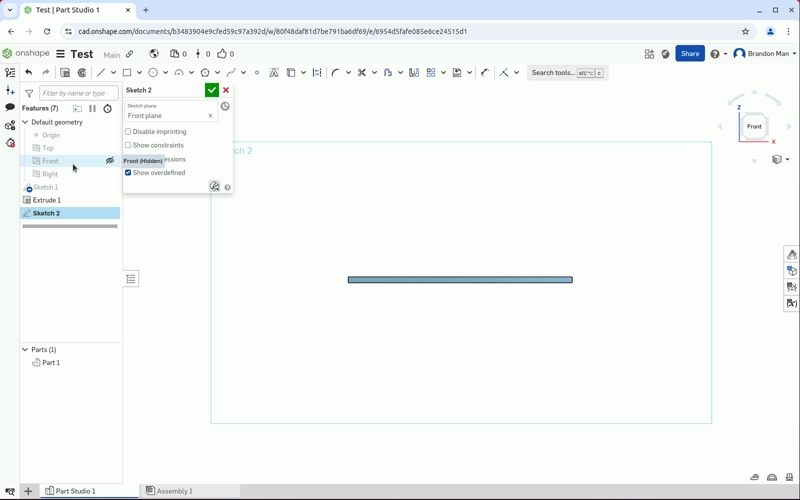
mouse_move(73, 352)
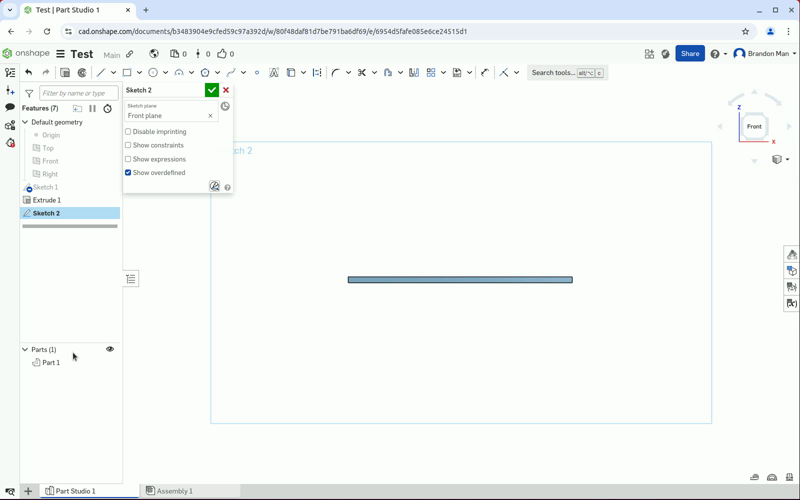
key(y)
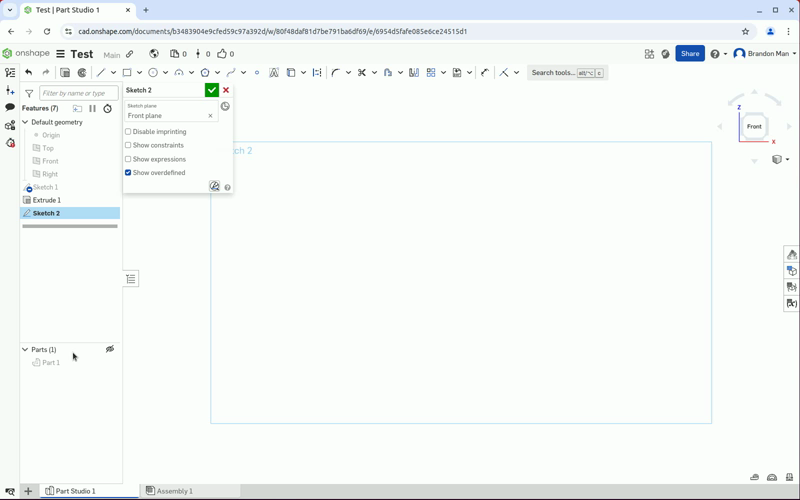
key(l)
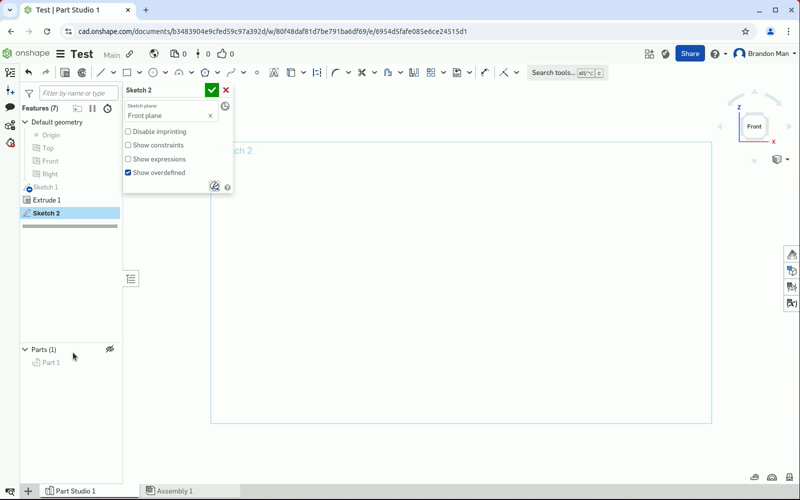
key_down(shift)
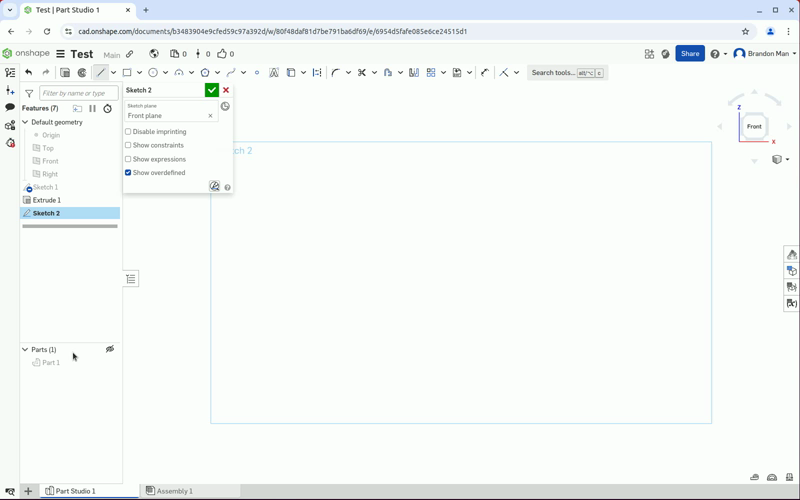
mouse_move(348, 299)
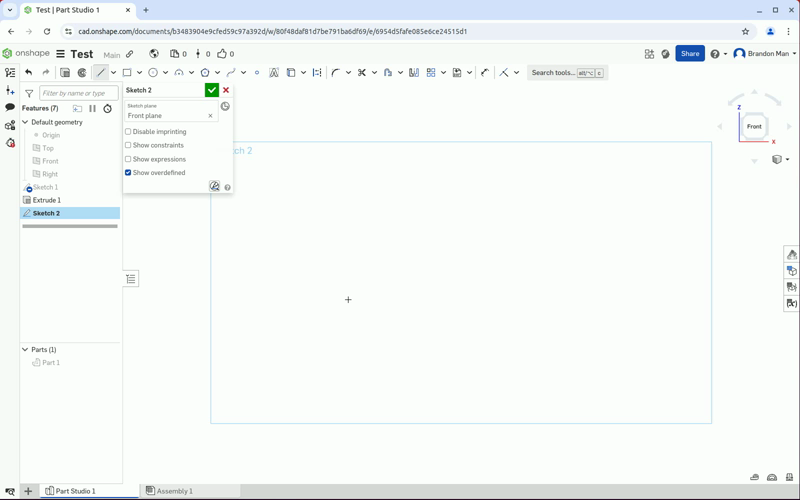
click(348, 299)
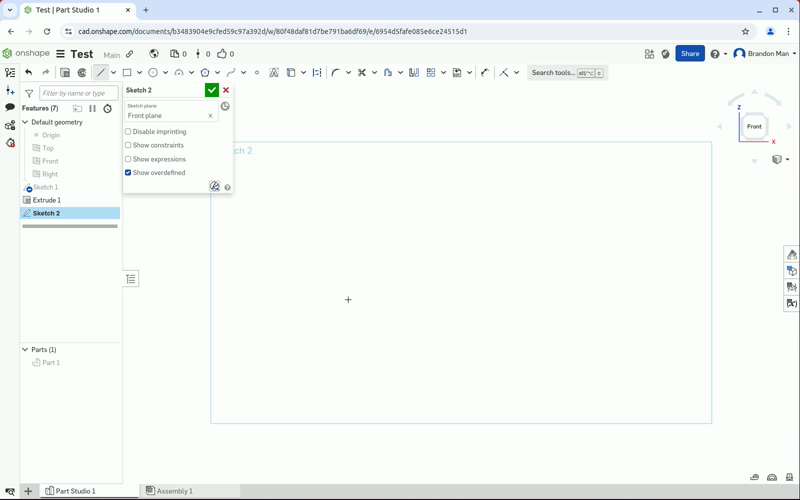
key_up(shift)
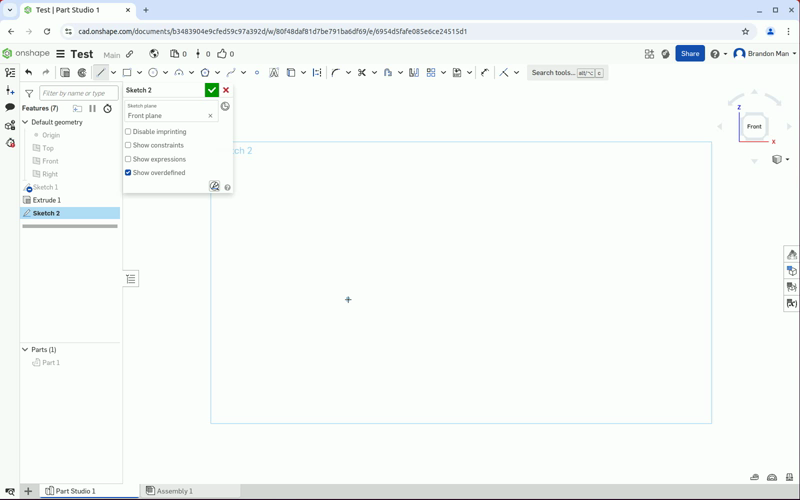
key_down(shift)
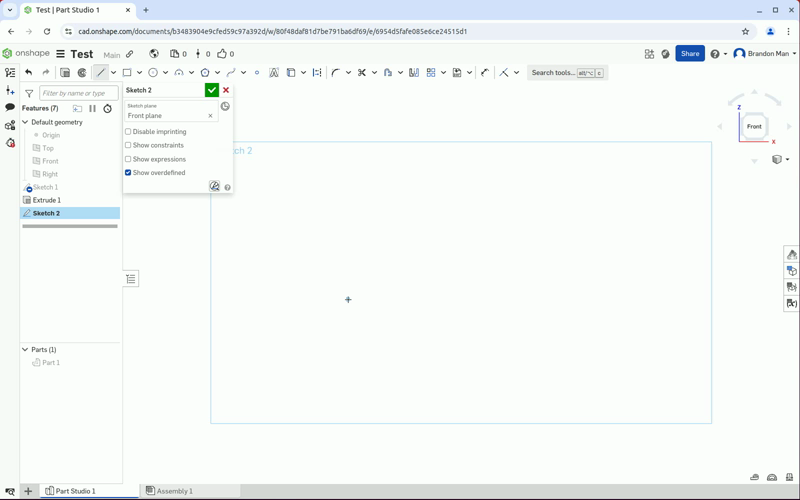
mouse_move(572, 299)
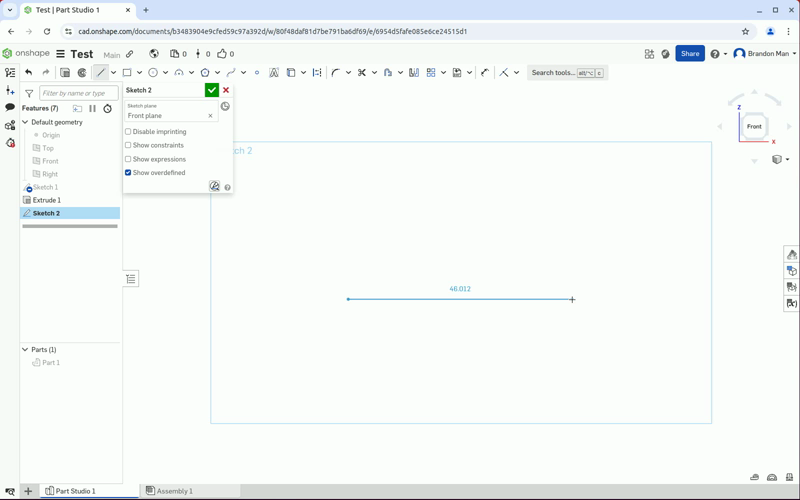
click(572, 299)
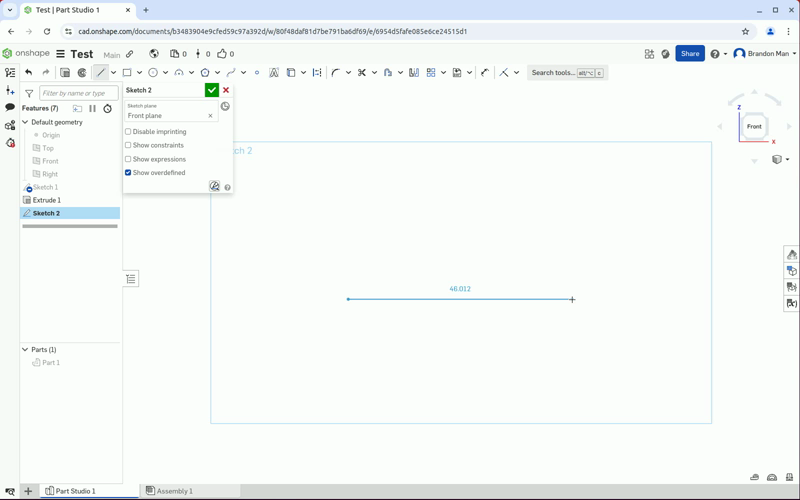
key_up(shift)
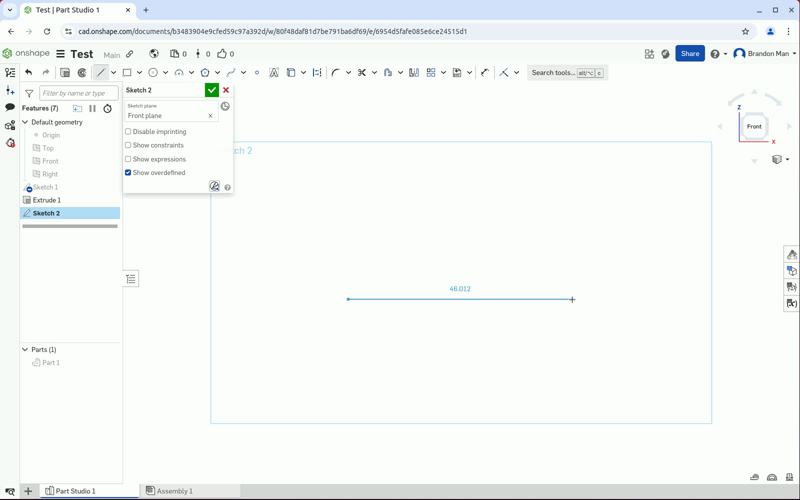
key_down(shift)
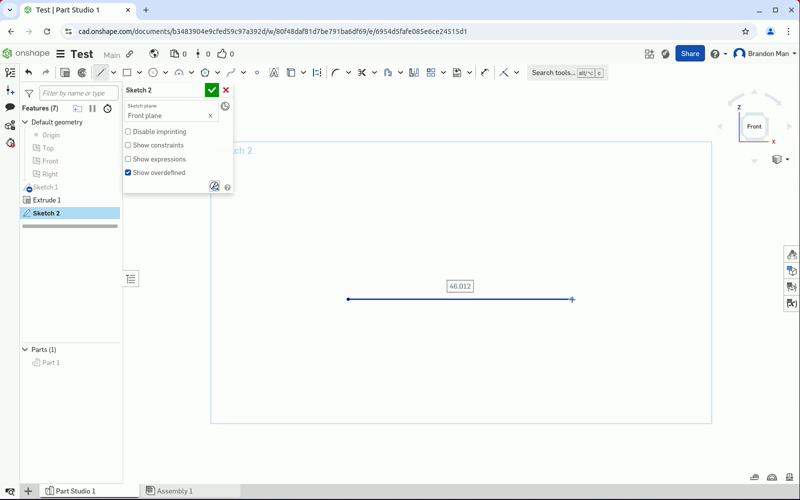
mouse_move(589, 299)
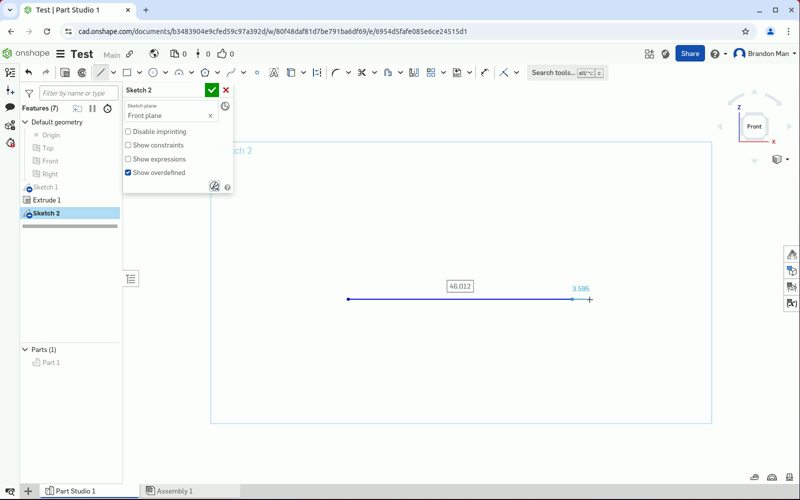
mouse_move(572, 266)
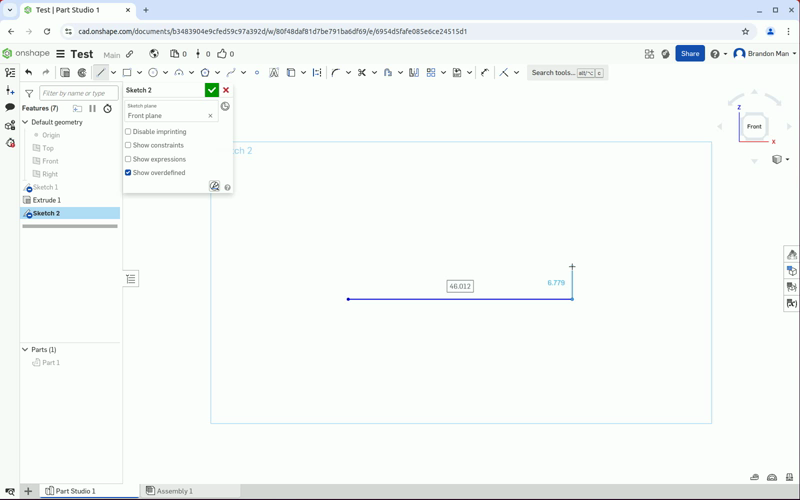
click(572, 266)
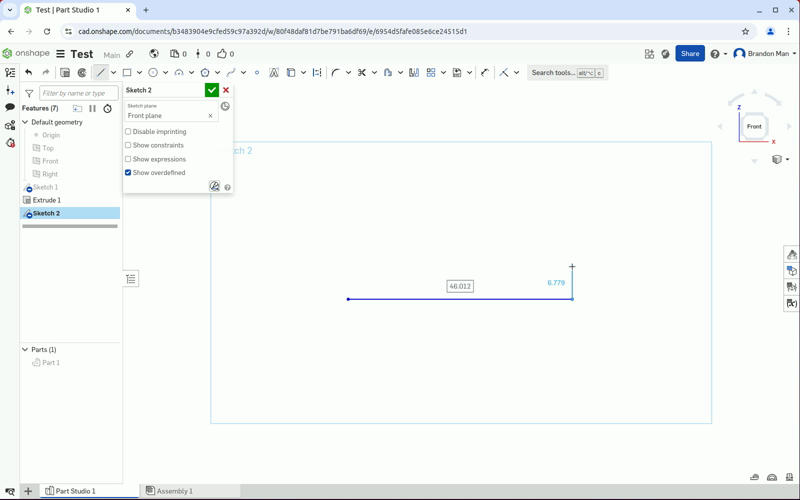
key_up(shift)
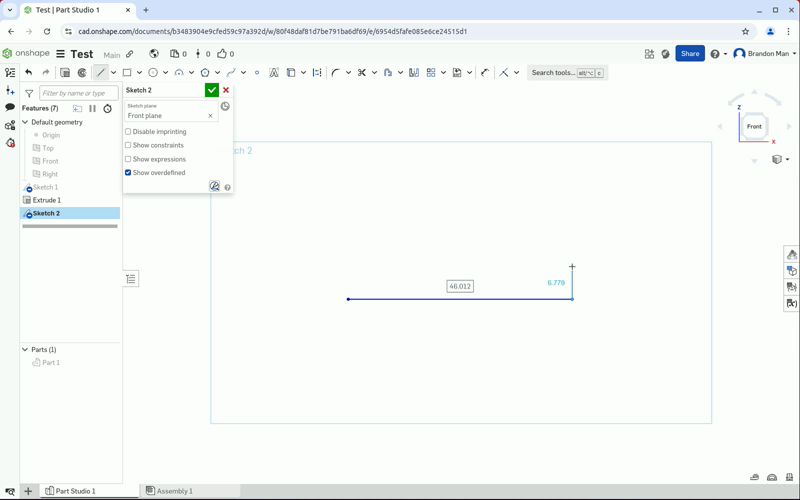
key_down(shift)
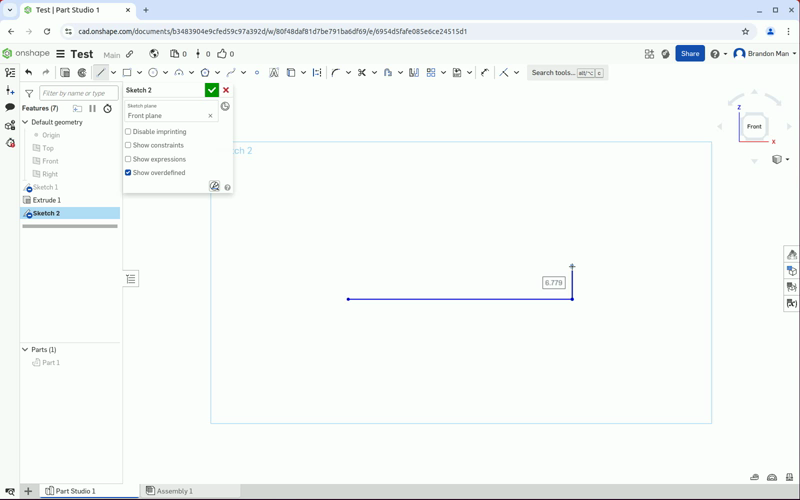
mouse_move(348, 266)
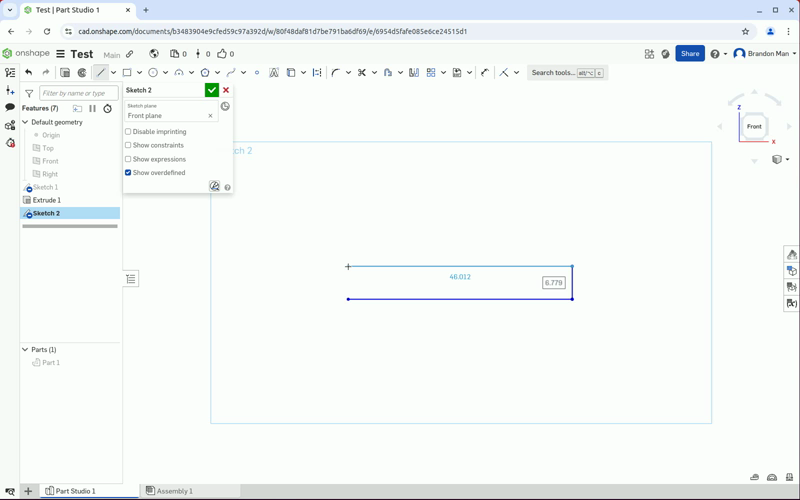
click(348, 266)
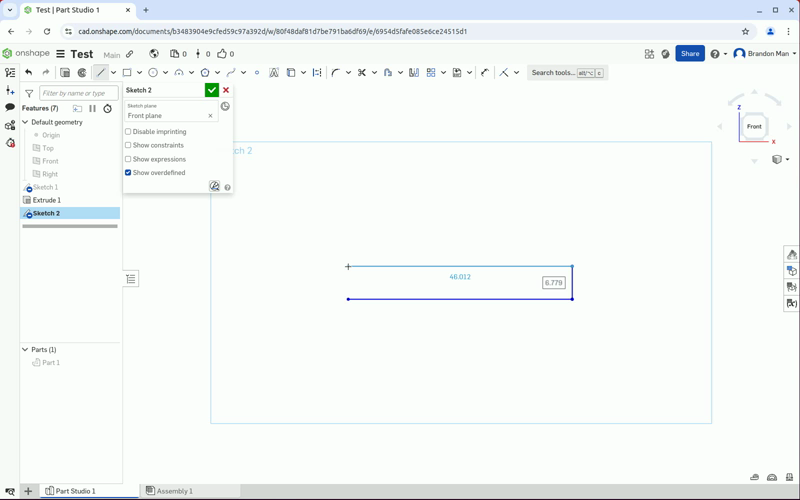
key_up(shift)
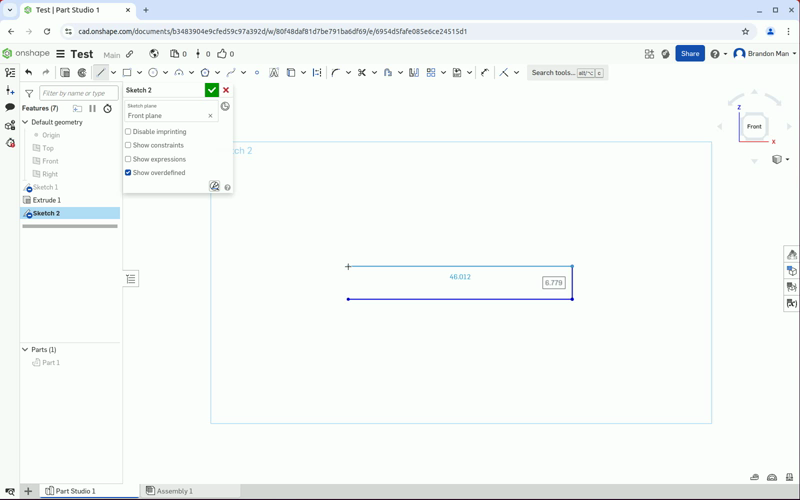
mouse_move(378, 266)
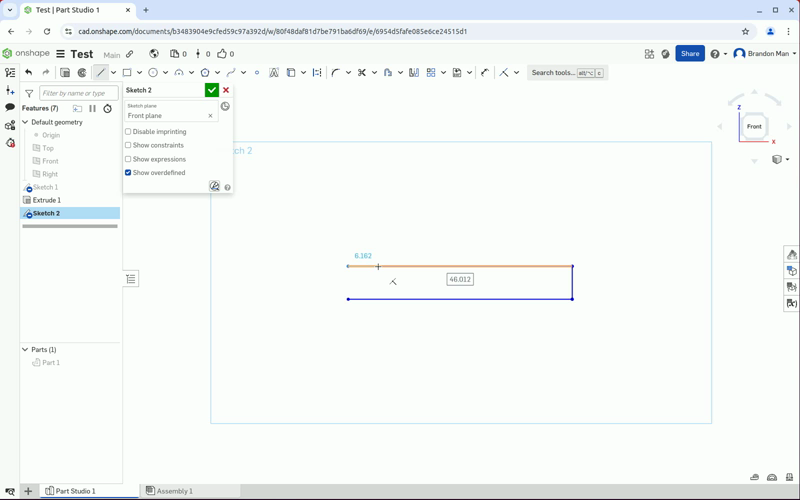
key_down(shift)
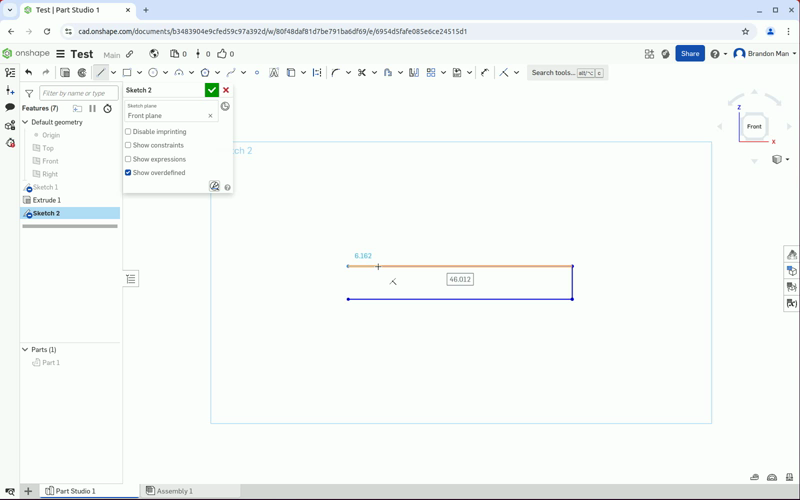
mouse_move(348, 299)
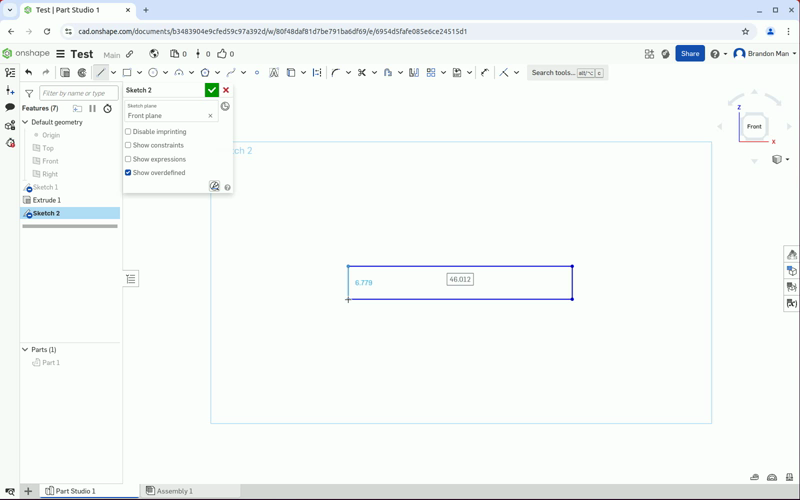
key_up(shift)
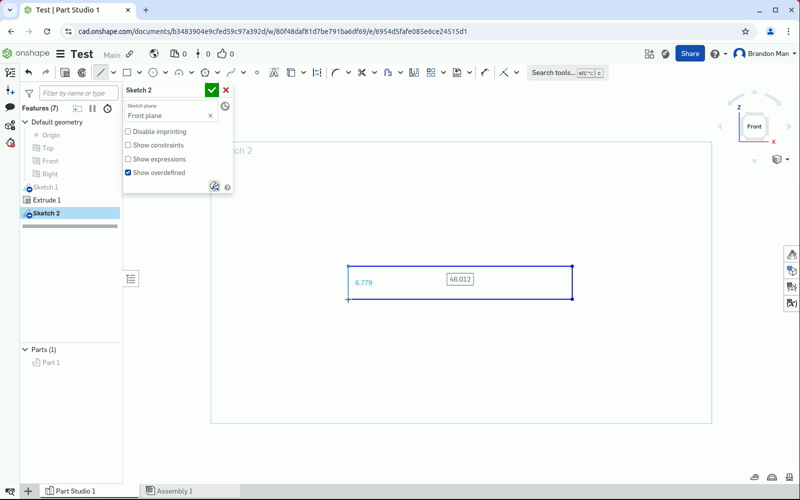
click(348, 299)
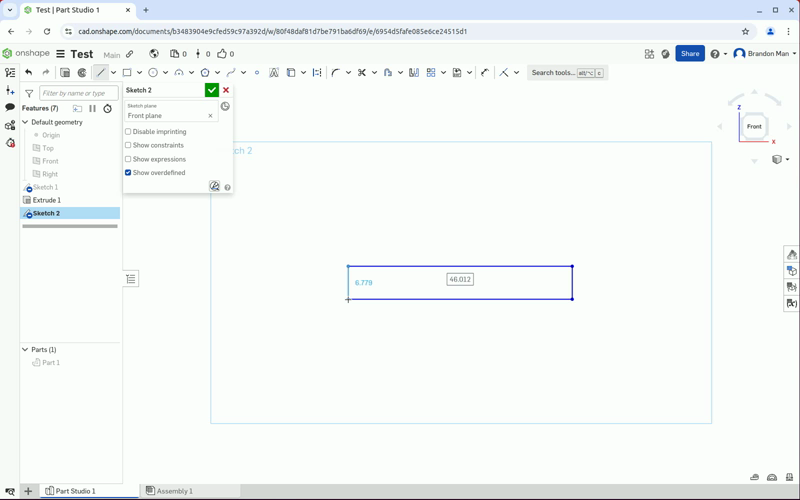
key(esc)
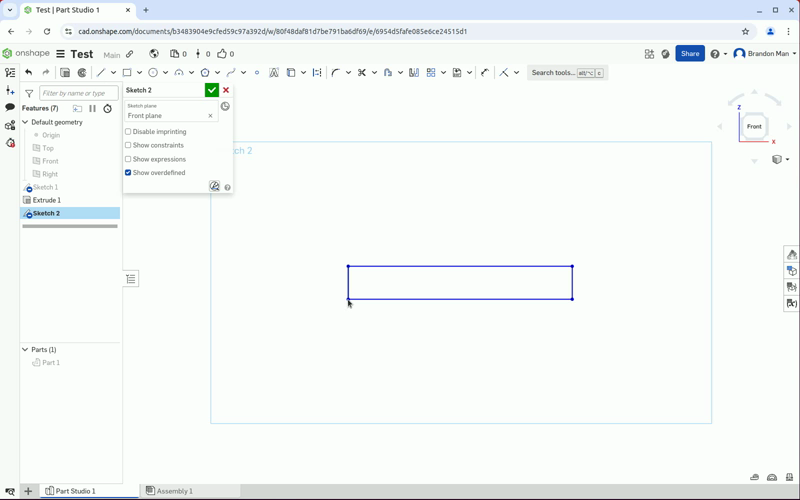
mouse_move(411, 291)
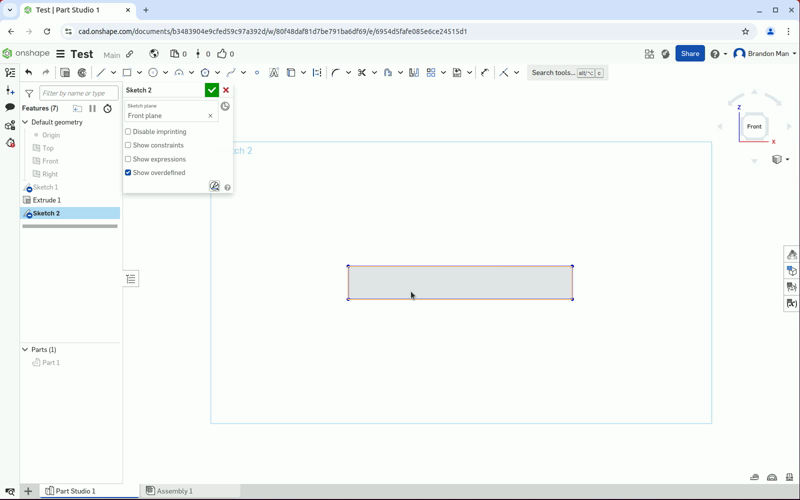
click(411, 291)
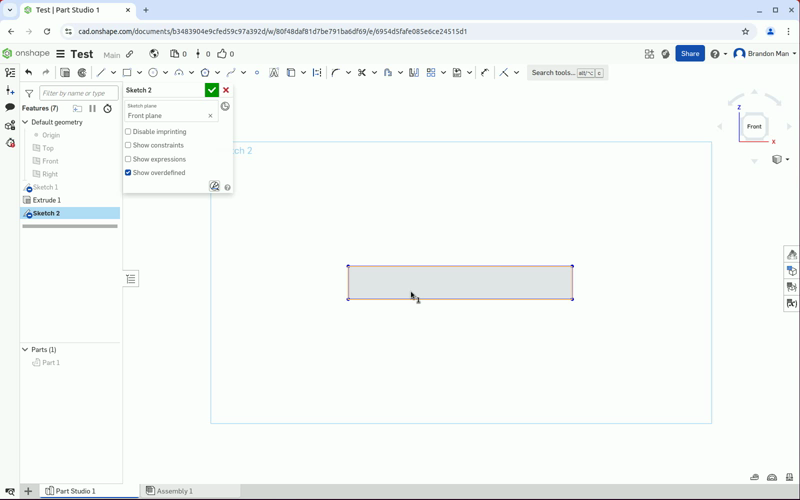
mouse_move(73, 352)
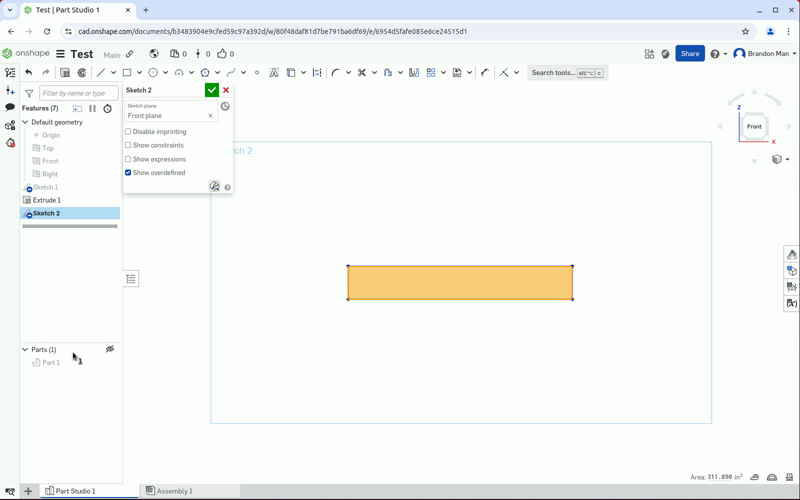
key(shift+y)
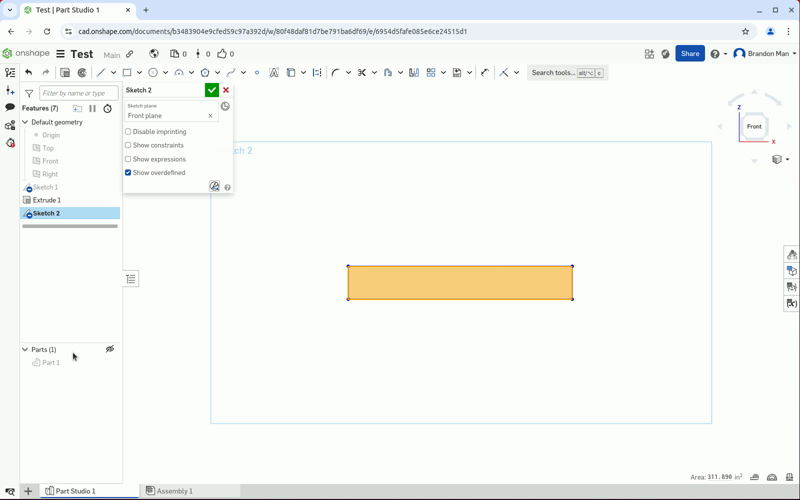
key(shift+e)
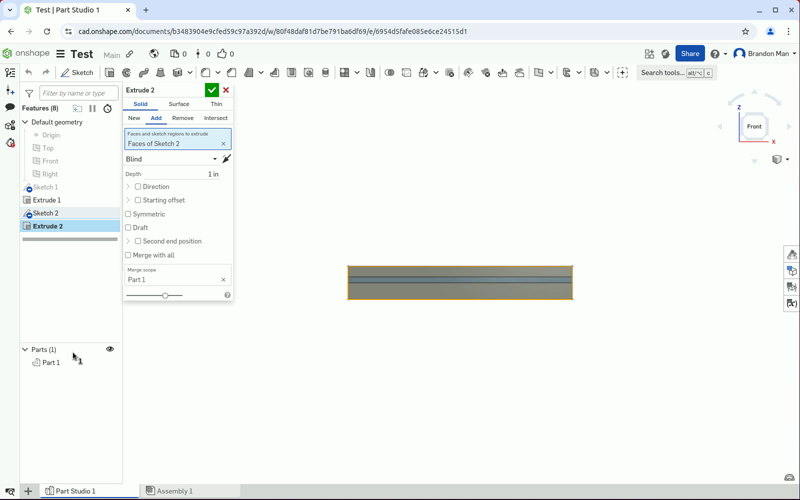
mouse_move(143, 106)
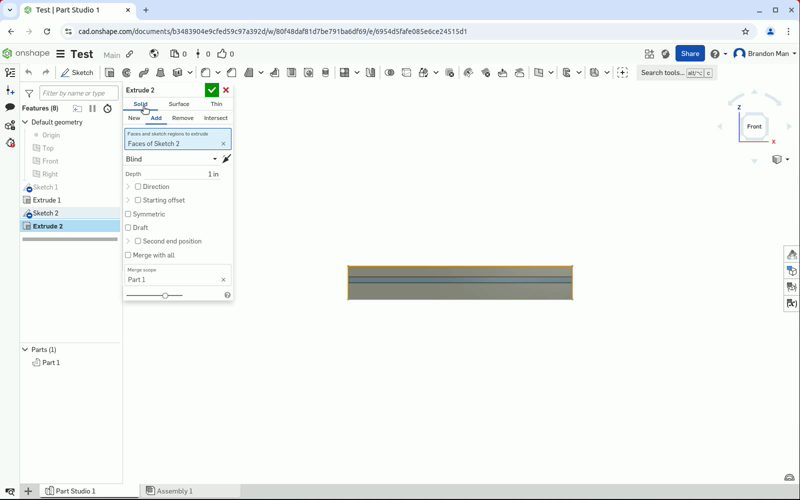
click(143, 106)
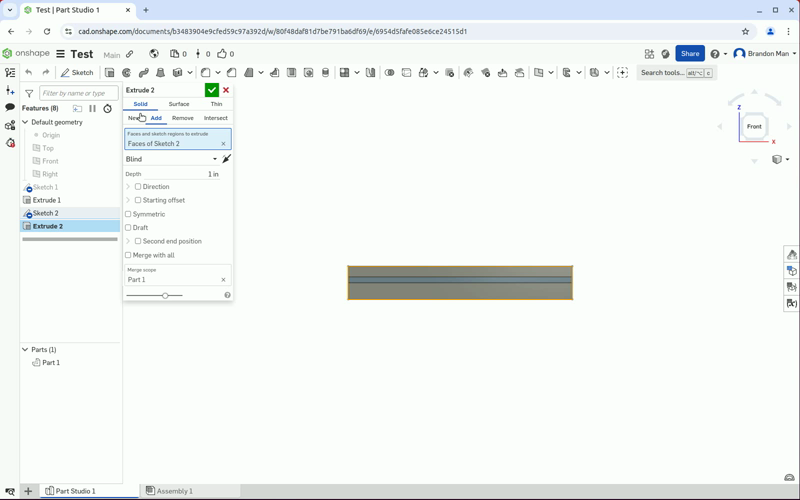
mouse_move(137, 120)
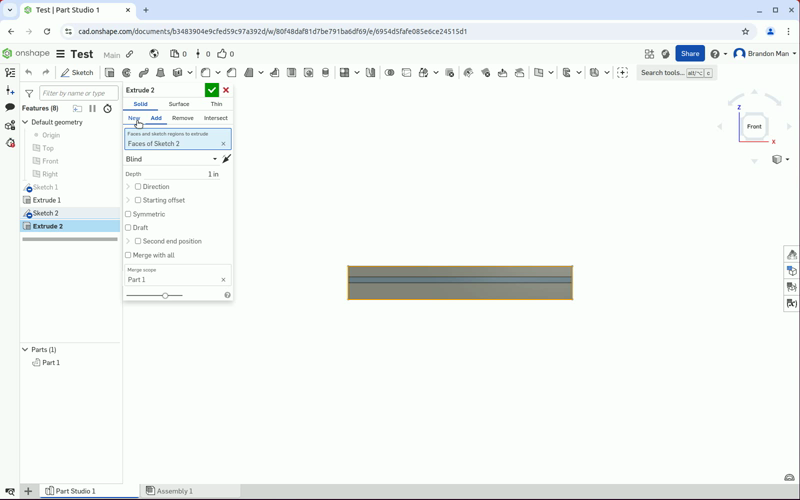
click(137, 120)
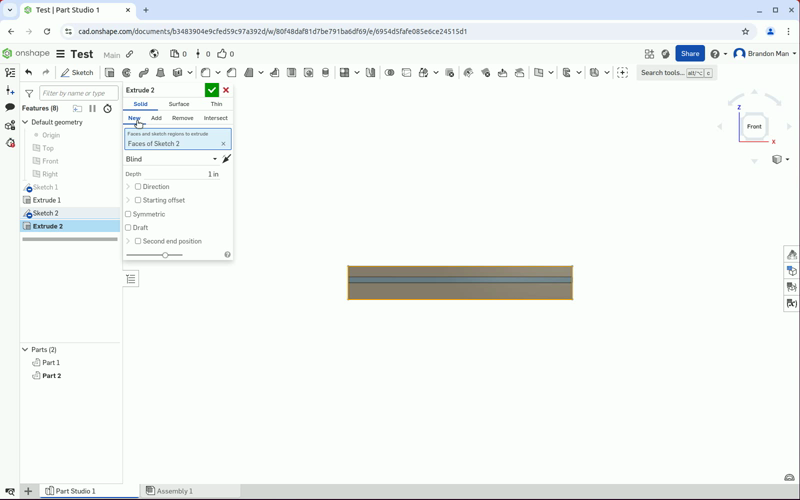
key(tab, 4)
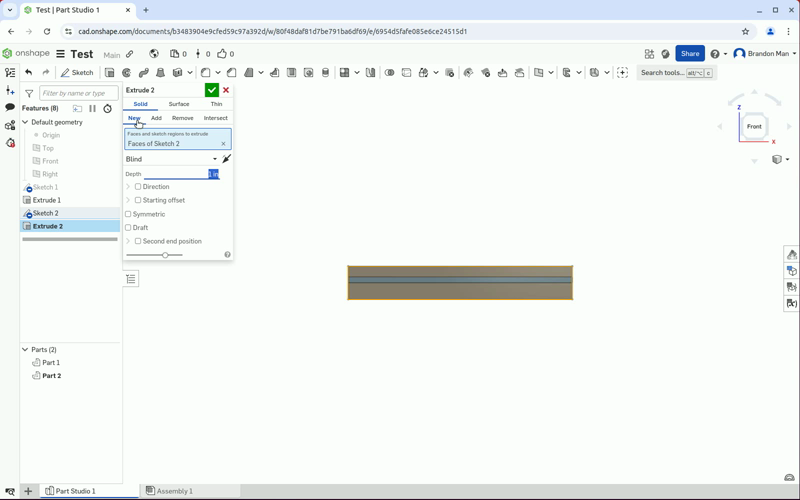
text(-1.204)
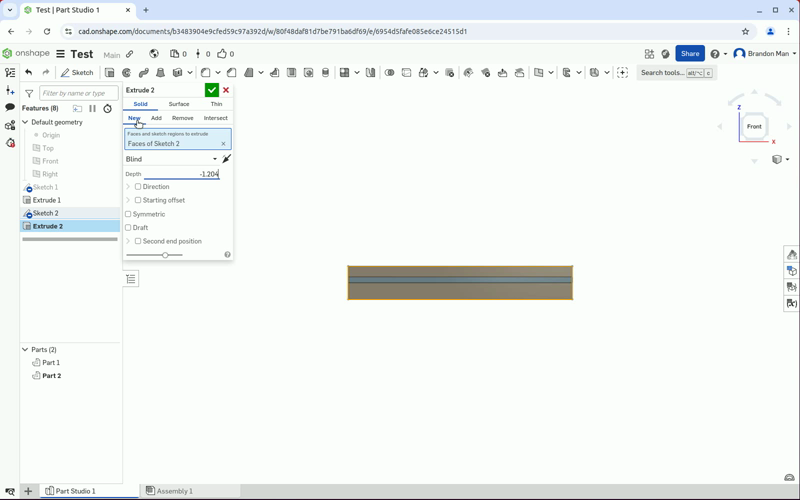
key(enter)
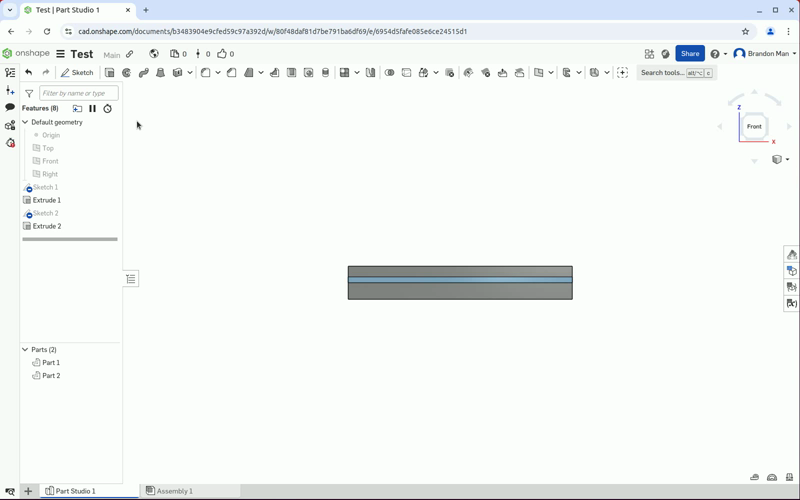
key(shift+h)
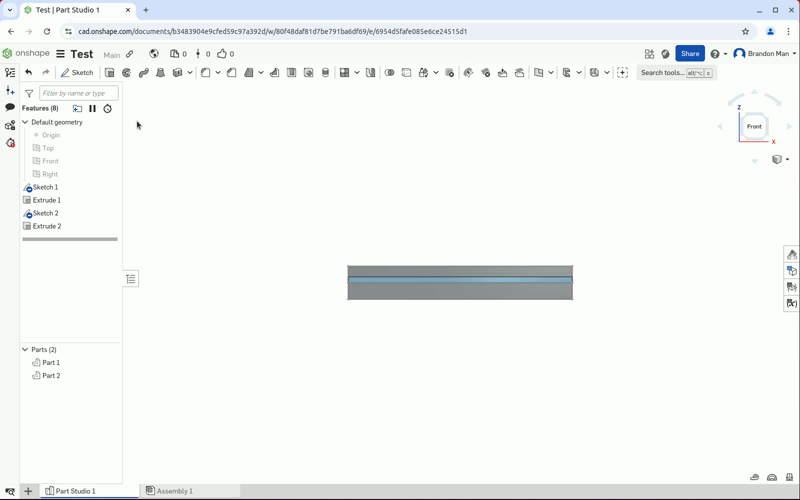
key(shift+h)
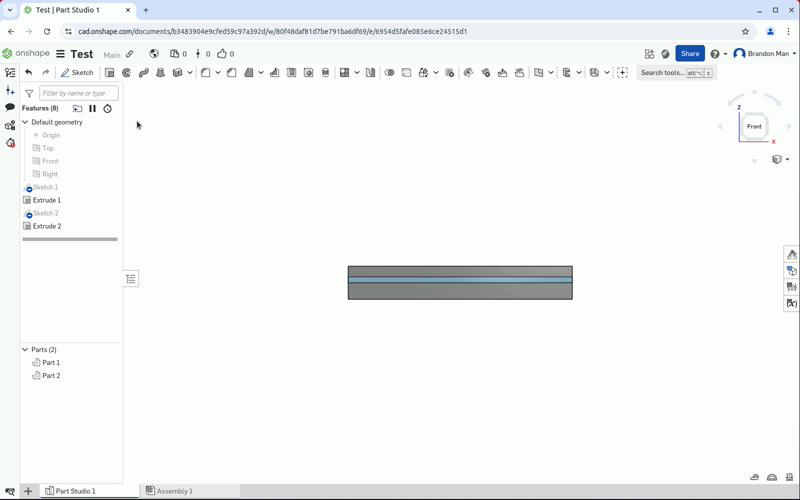
mouse_move(73, 189)
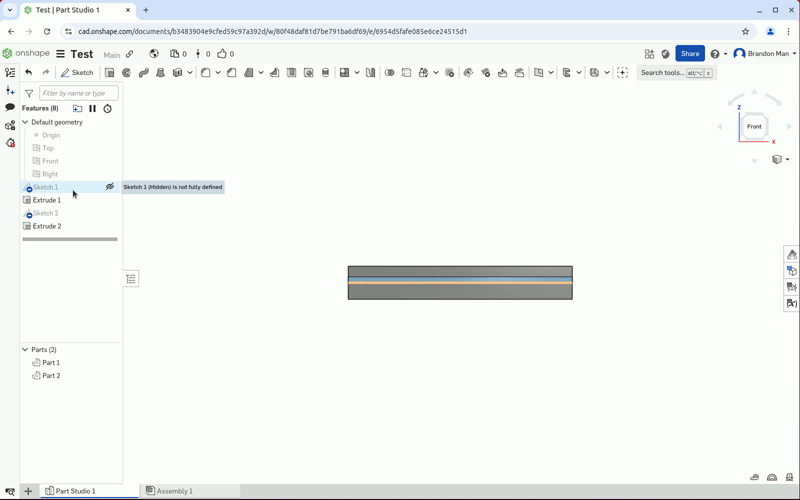
click(73, 189)
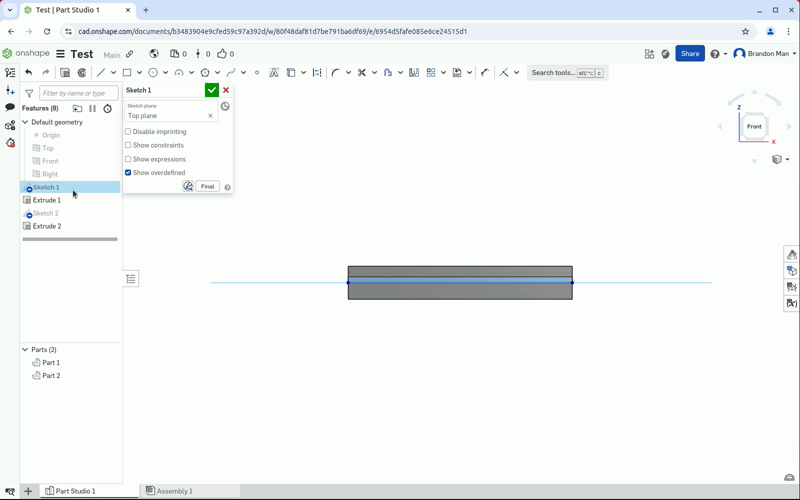
mouse_move(229, 92)
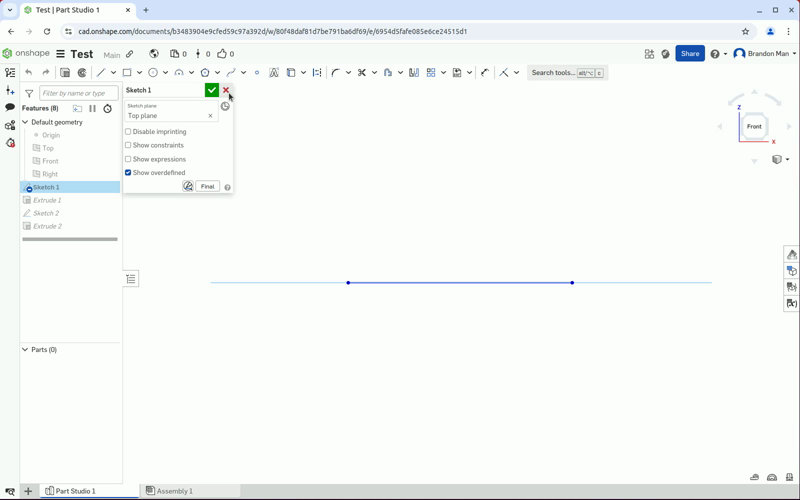
click(229, 92)
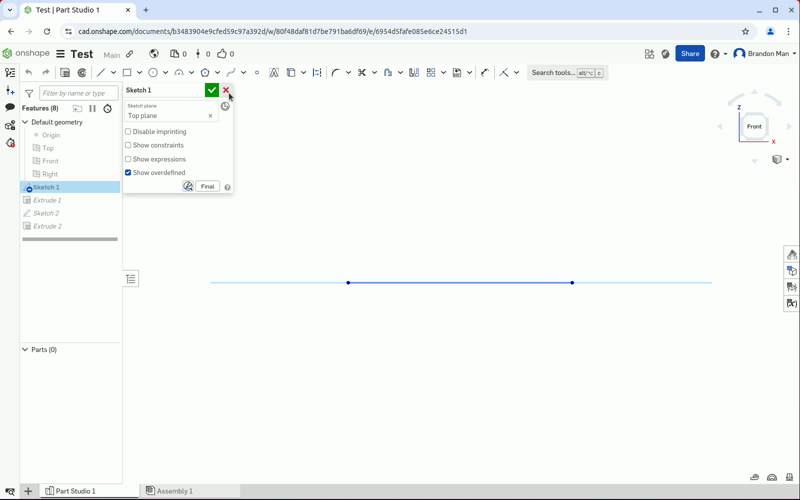
key(shift+s)
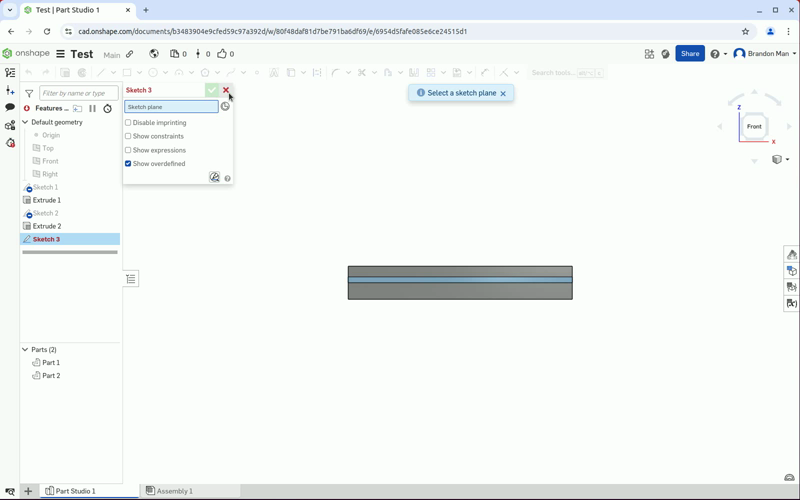
mouse_move(73, 163)
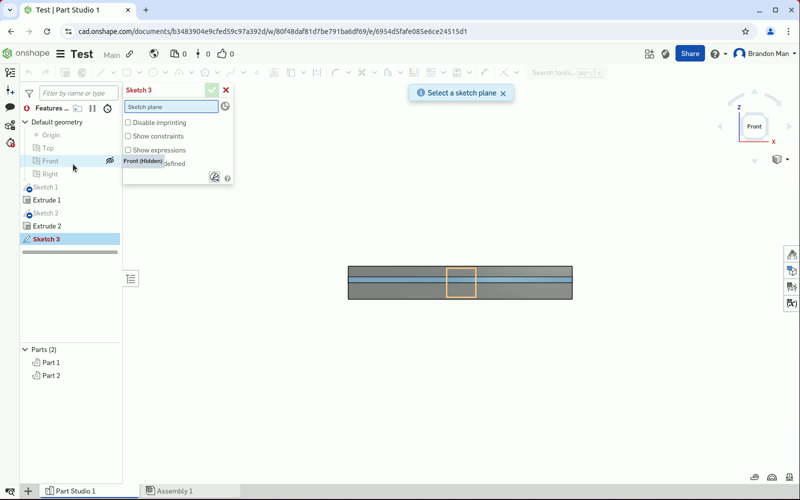
click(73, 163)
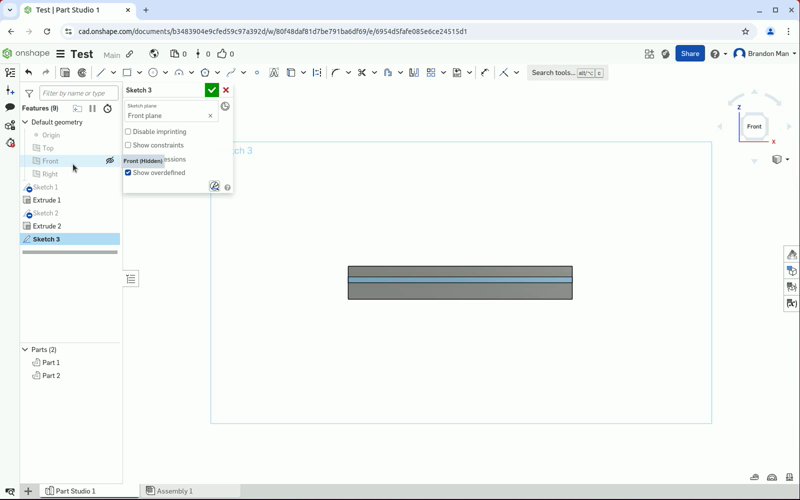
mouse_move(73, 352)
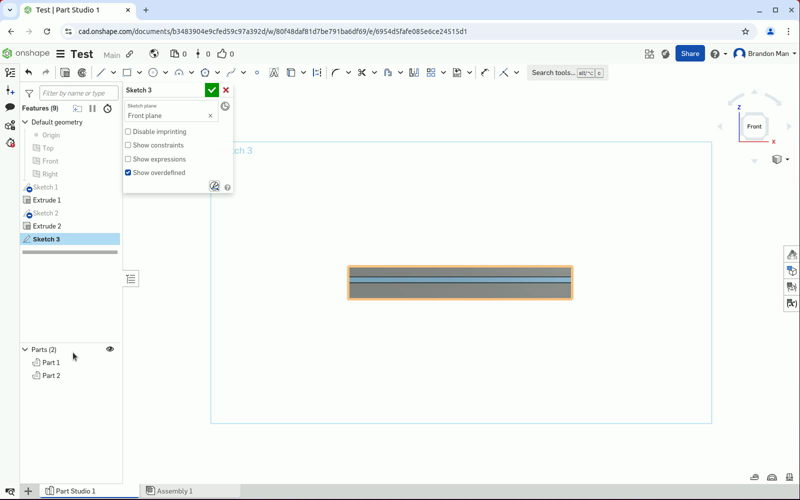
key(y)
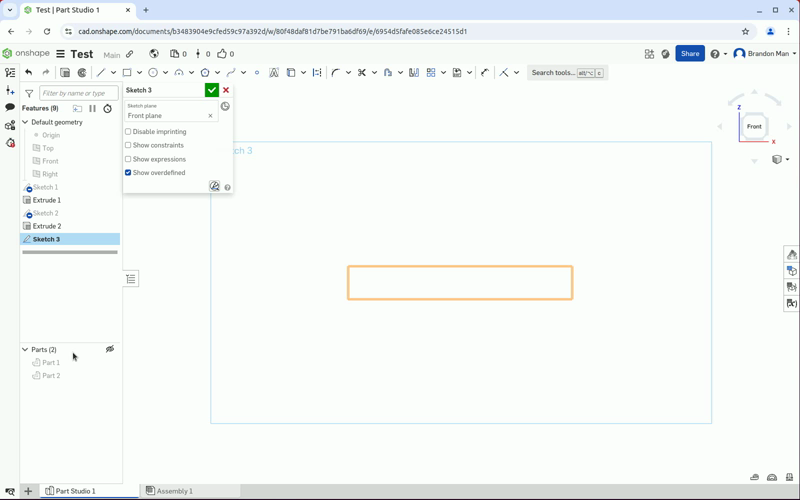
key(l)
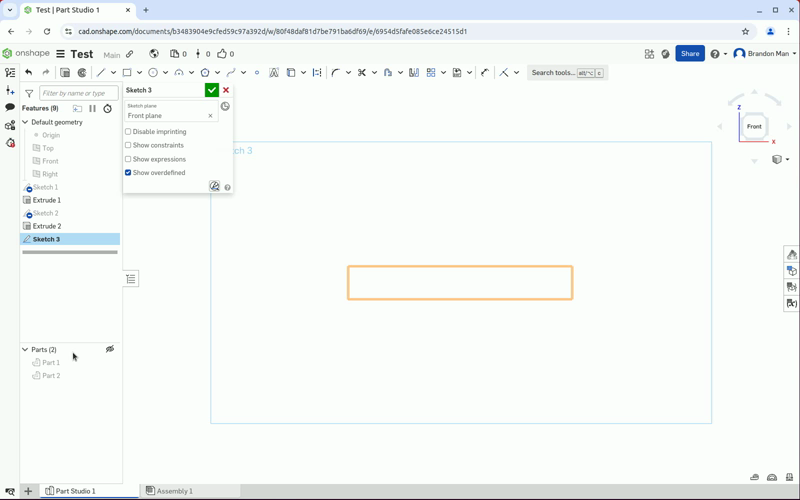
key_down(shift)
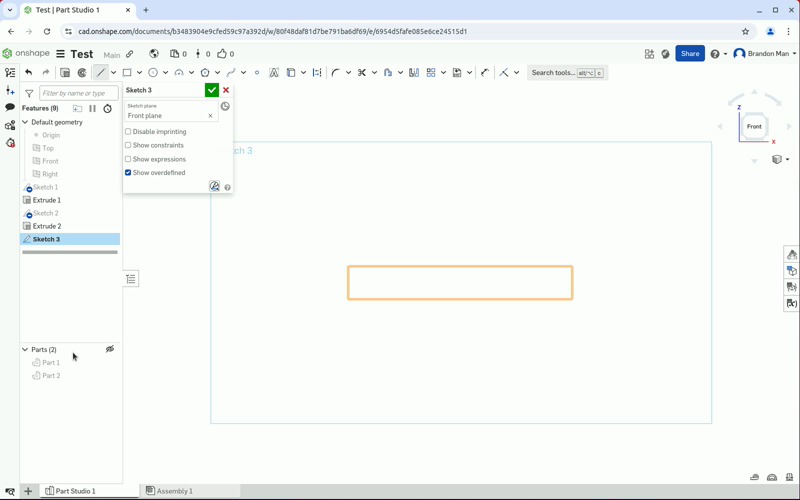
mouse_move(353, 299)
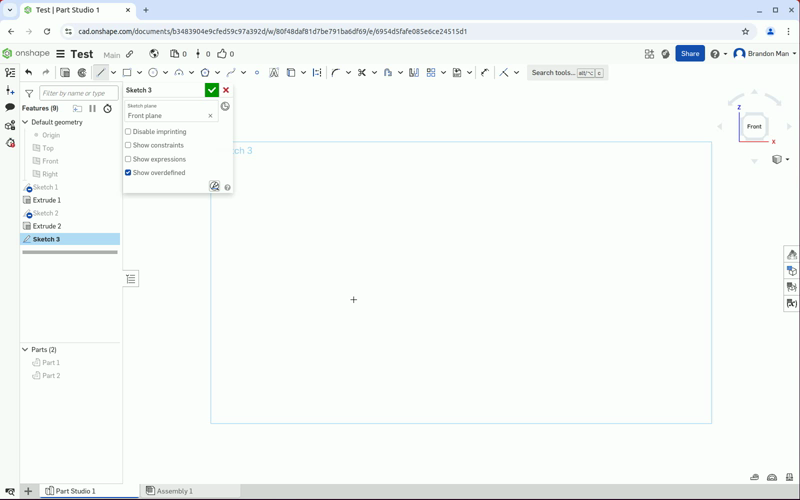
click(353, 299)
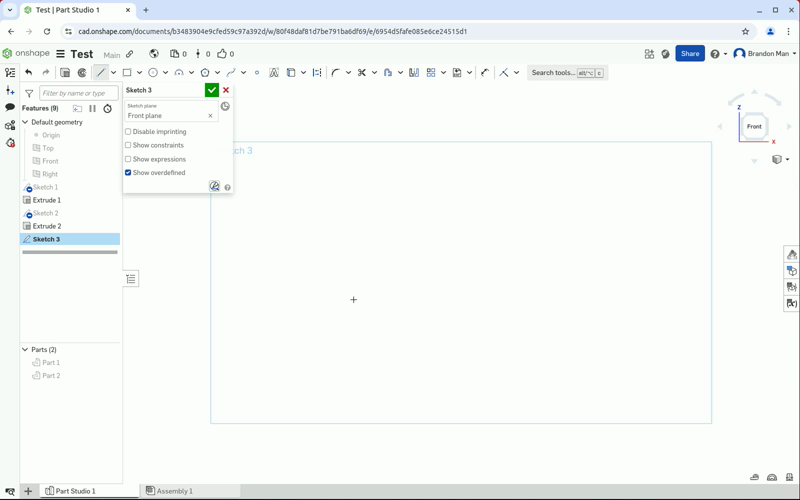
key_up(shift)
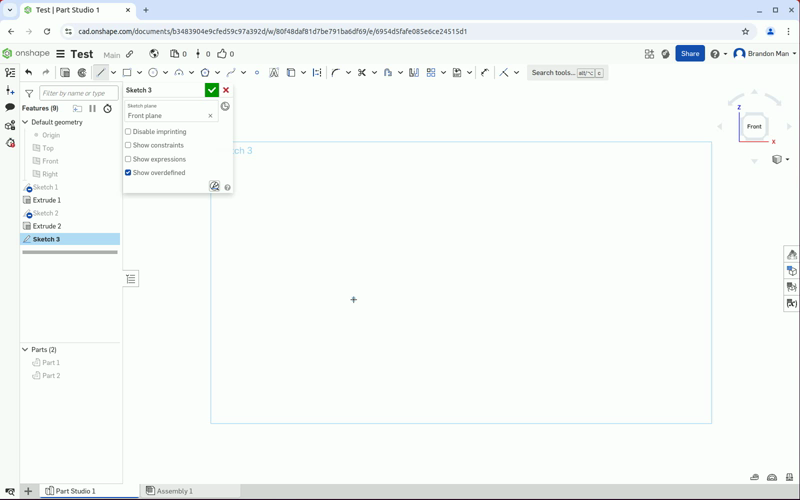
key_down(shift)
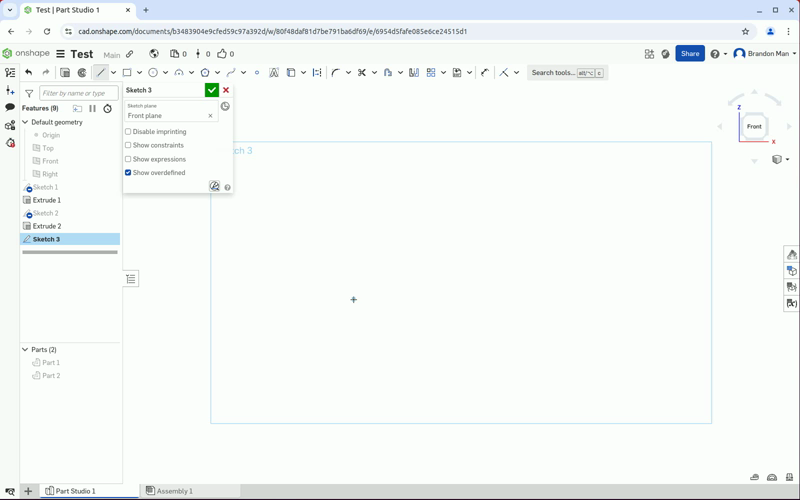
mouse_move(566, 299)
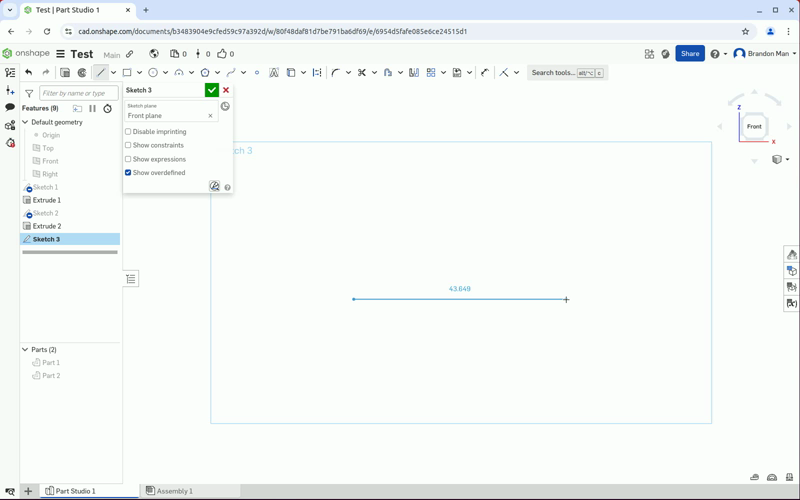
click(566, 299)
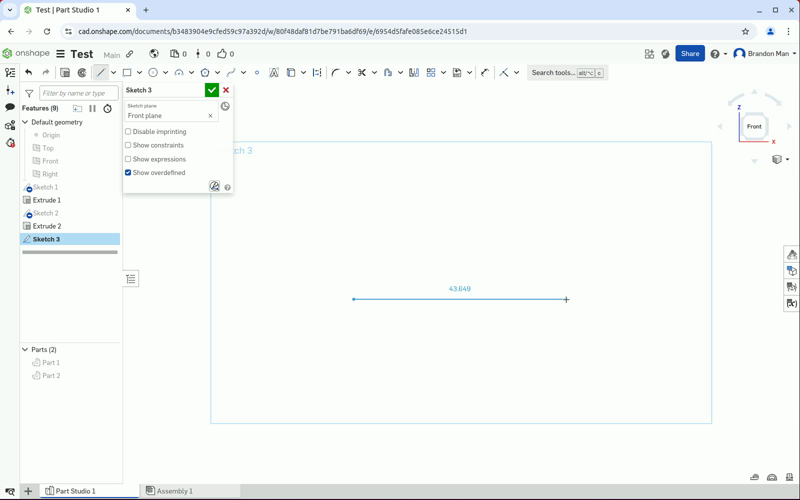
key_up(shift)
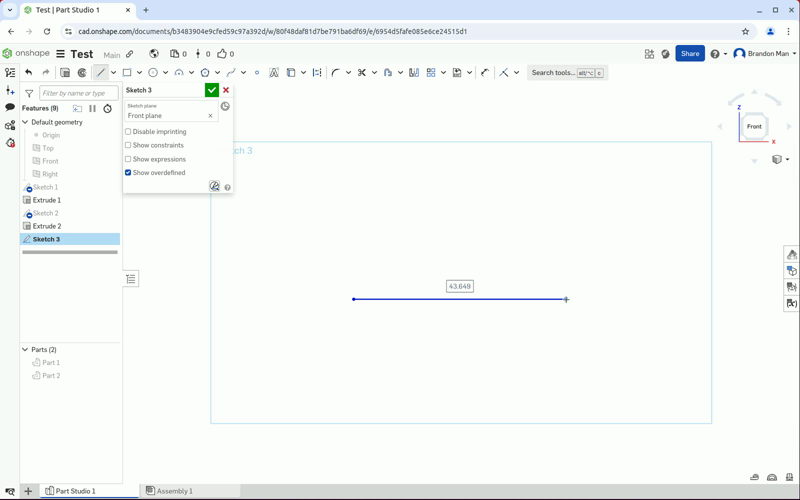
key_down(shift)
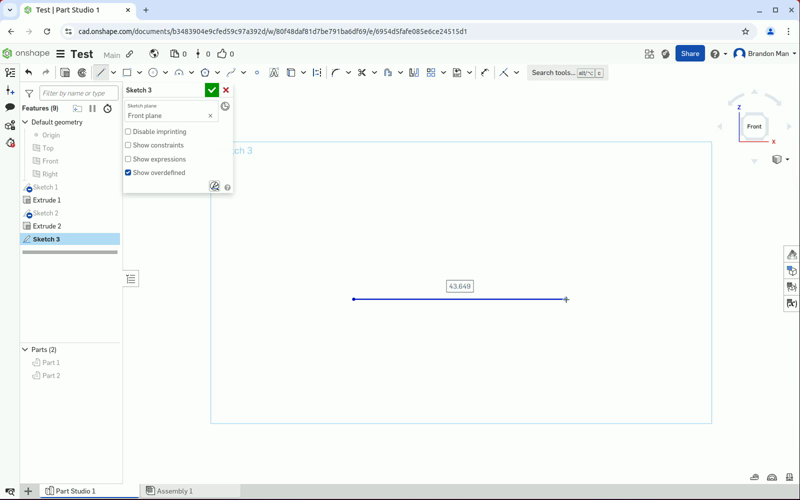
mouse_move(589, 299)
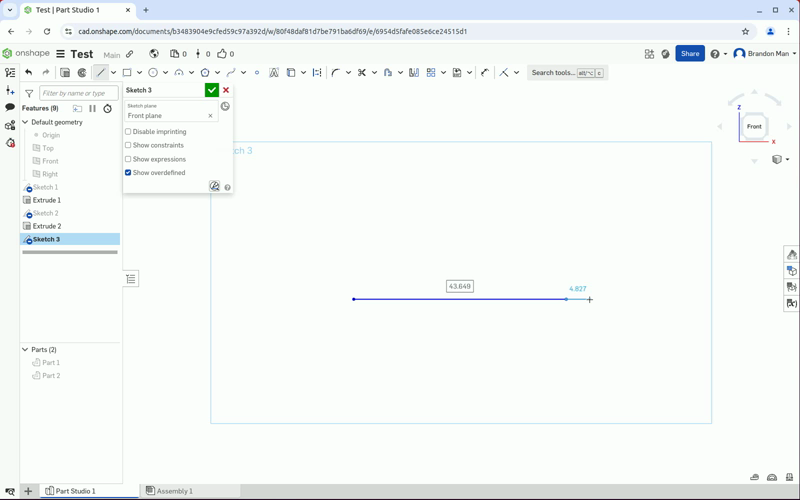
mouse_move(566, 265)
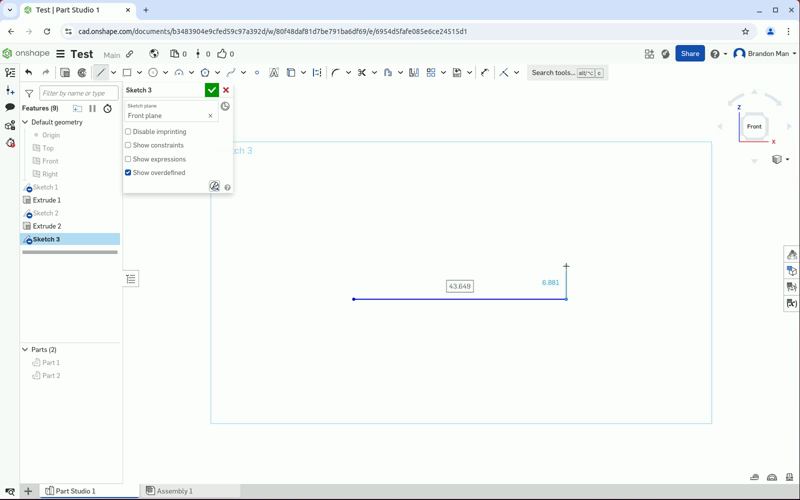
click(566, 265)
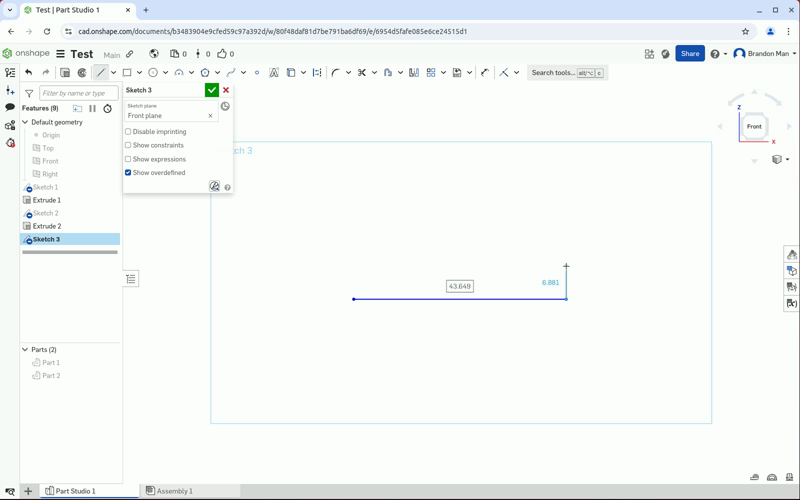
key_up(shift)
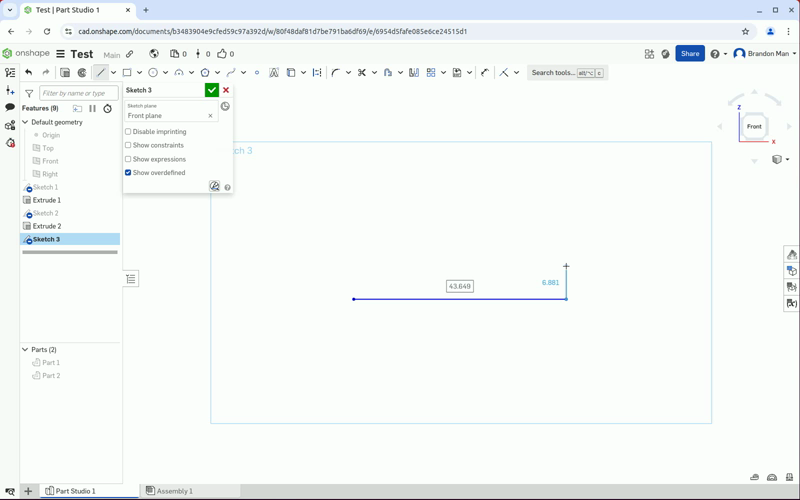
key_down(shift)
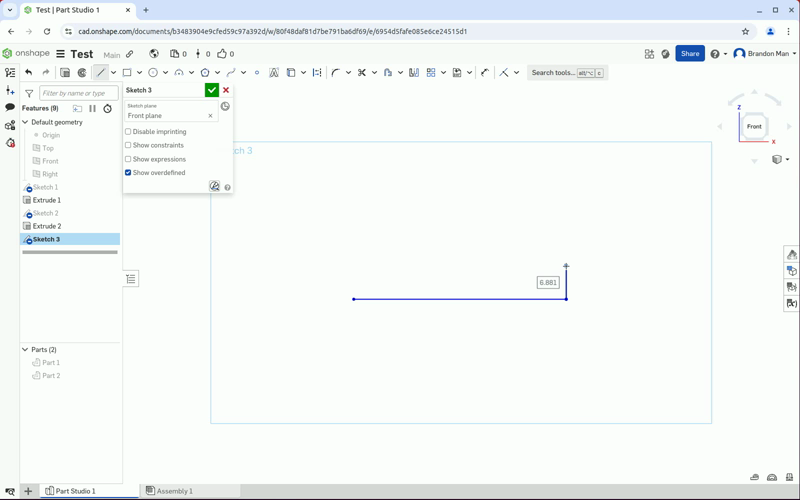
mouse_move(353, 265)
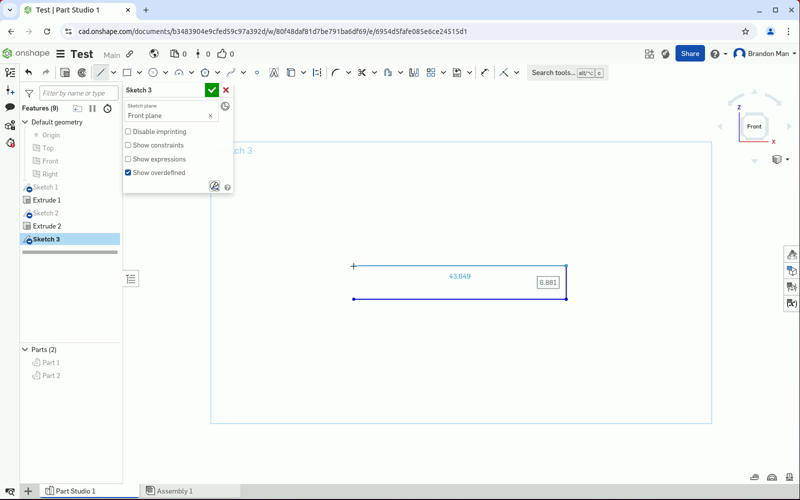
click(353, 265)
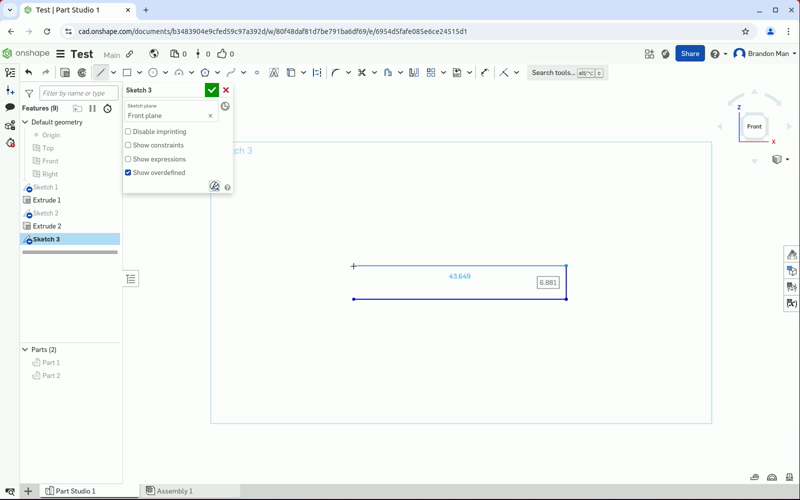
key_up(shift)
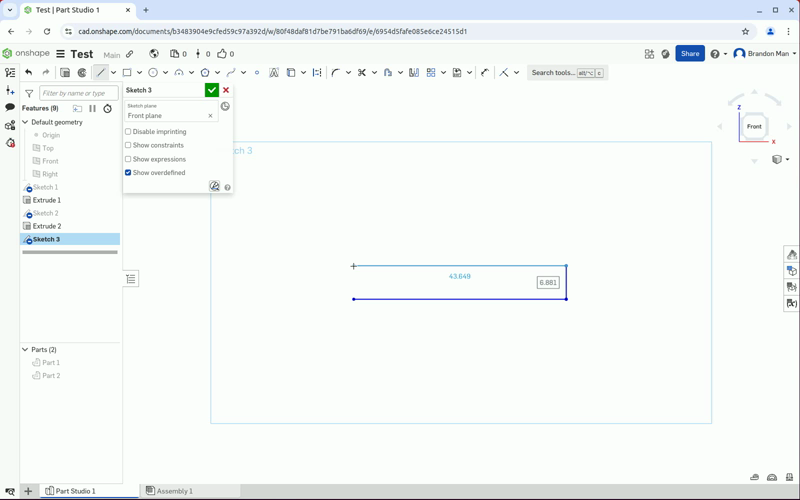
mouse_move(383, 265)
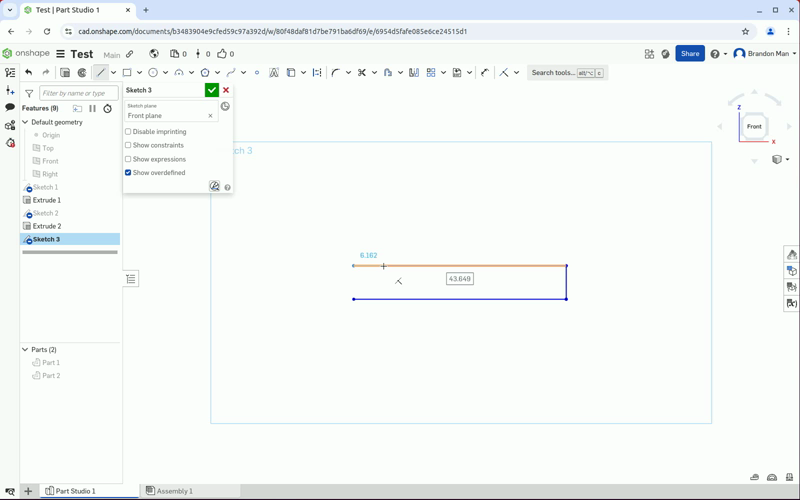
key_down(shift)
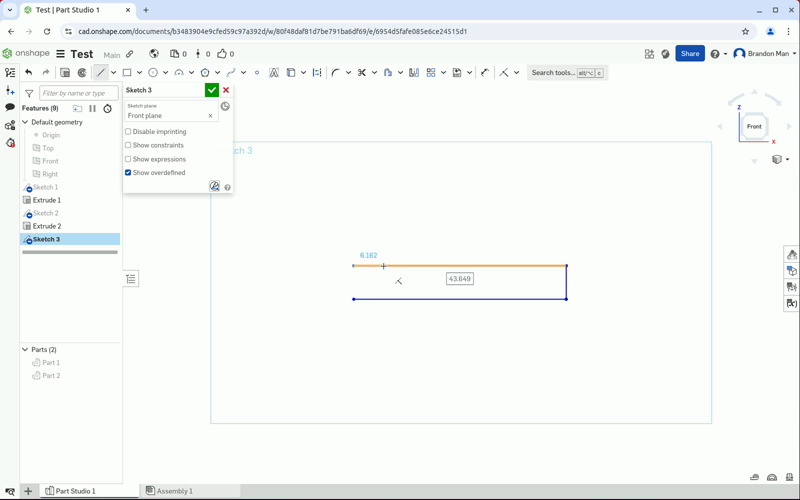
mouse_move(353, 299)
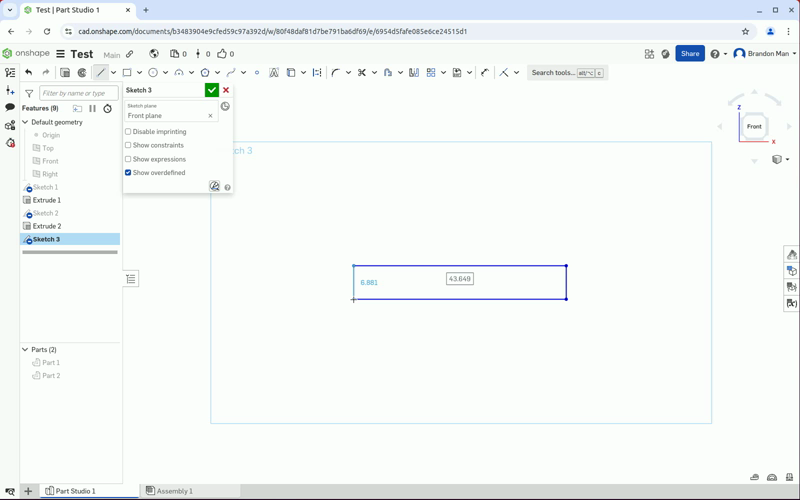
key_up(shift)
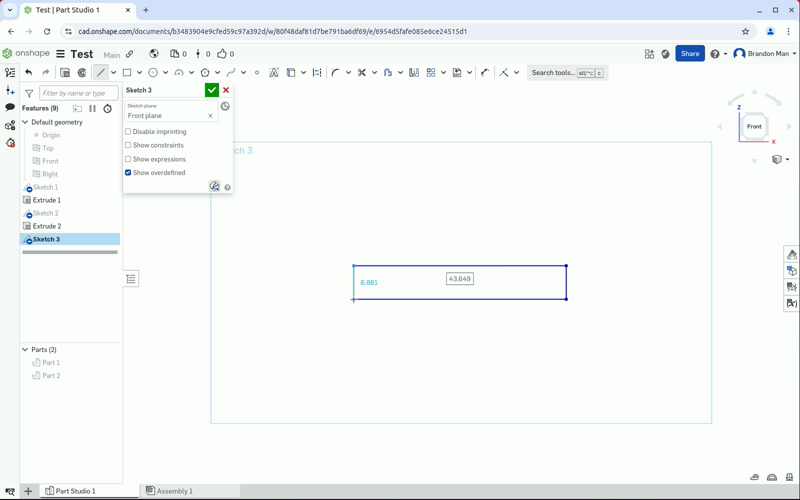
click(353, 299)
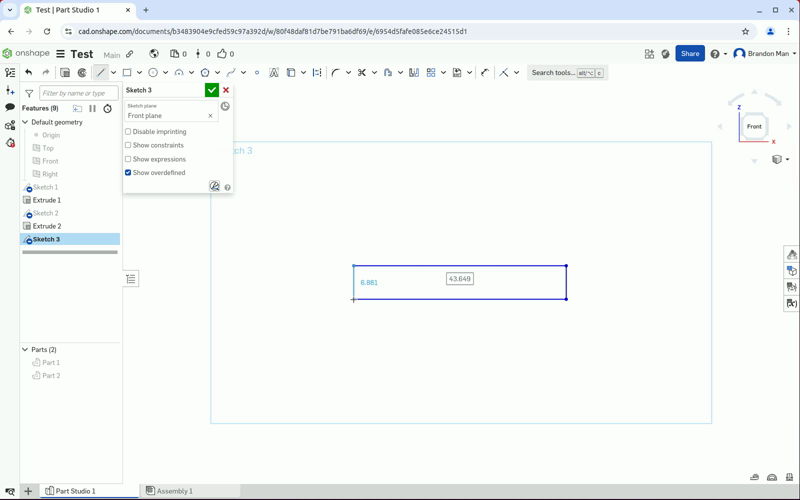
key(esc)
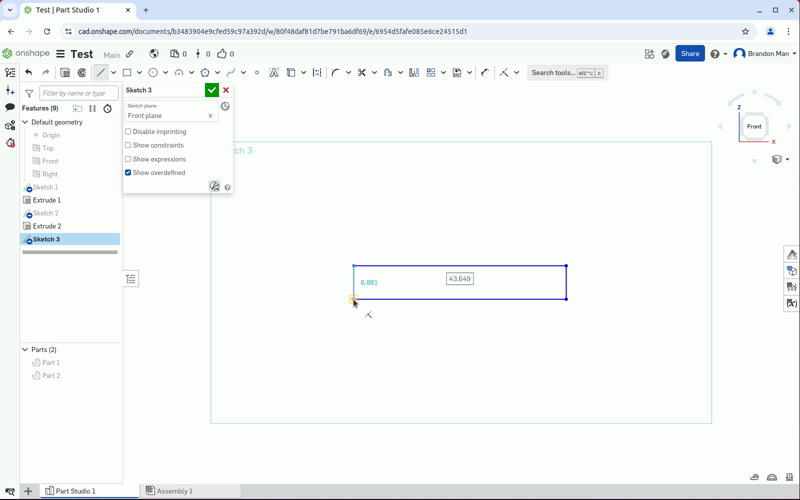
mouse_move(383, 271)
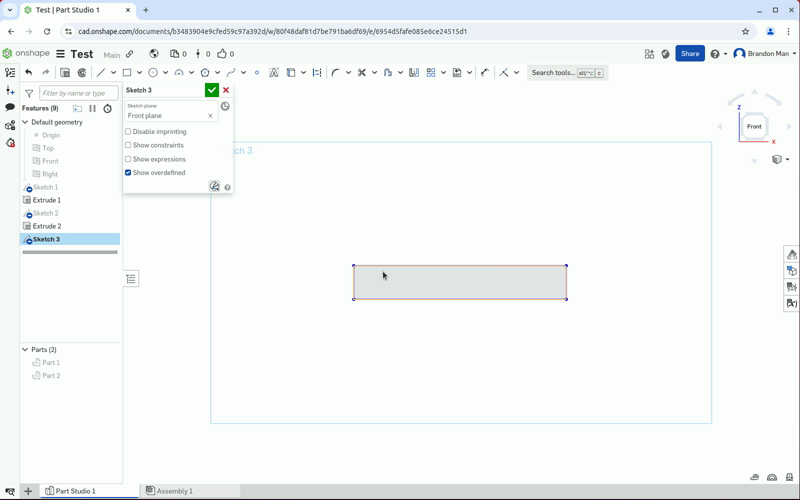
click(383, 271)
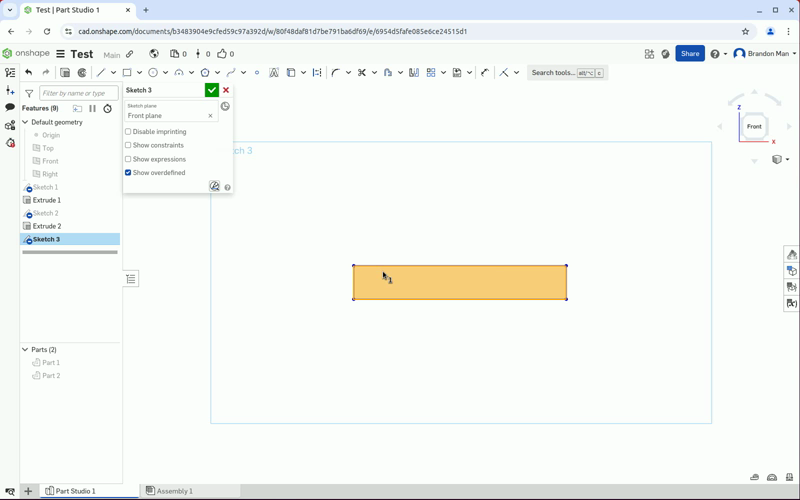
mouse_move(73, 352)
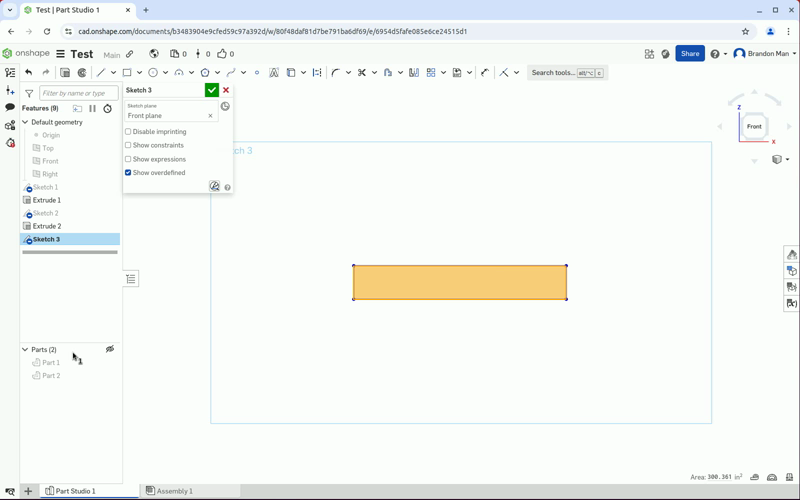
key(shift+y)
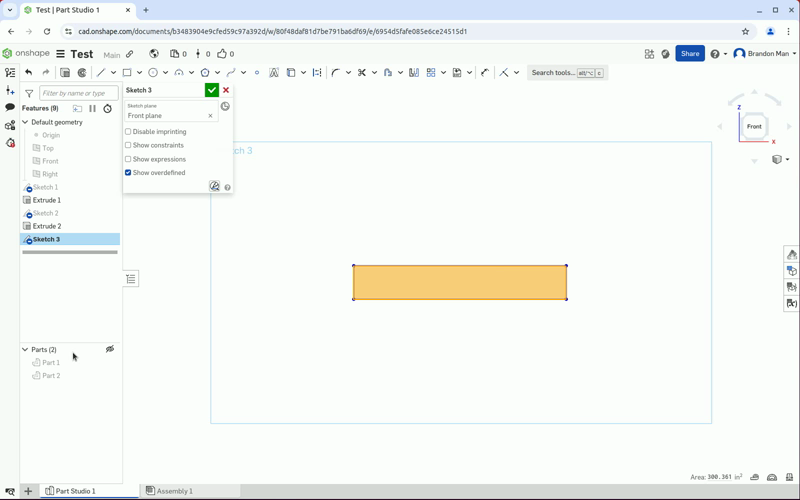
key(shift+e)
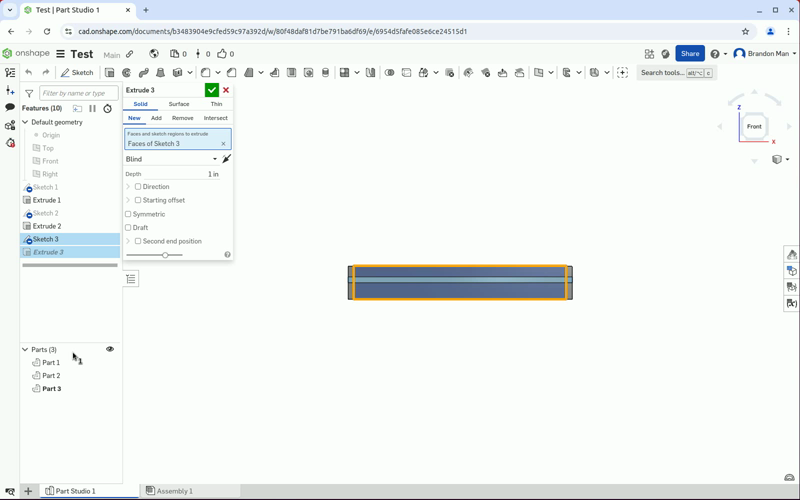
mouse_move(143, 106)
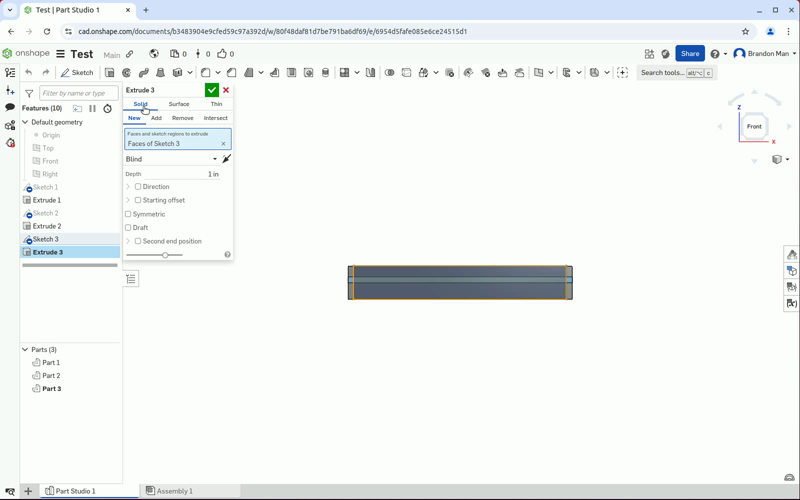
click(143, 106)
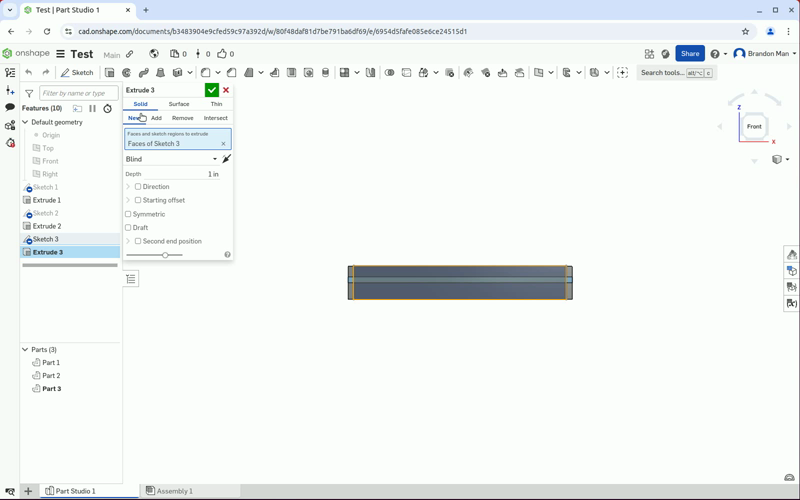
mouse_move(137, 120)
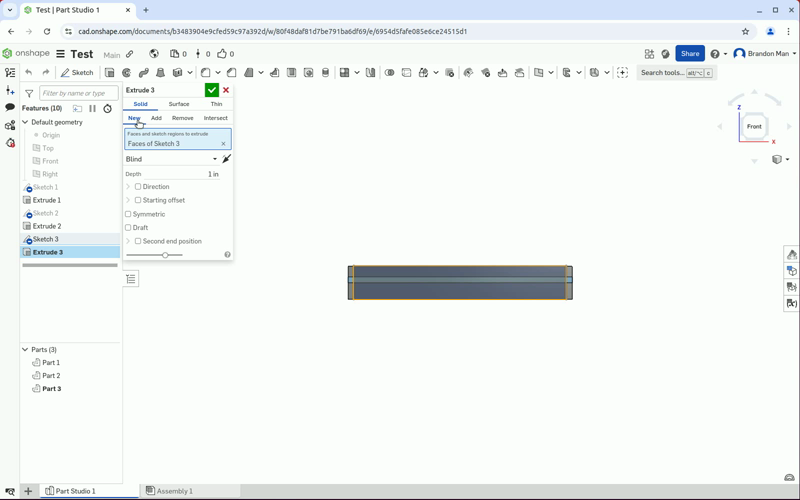
click(137, 120)
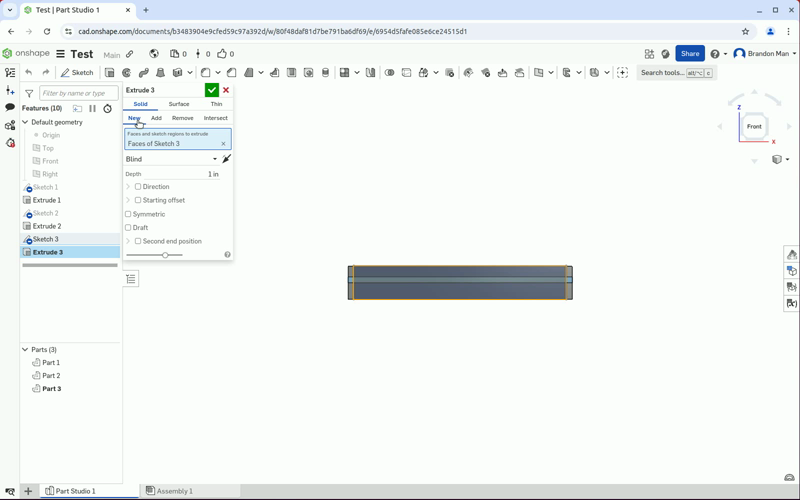
key(tab, 4)
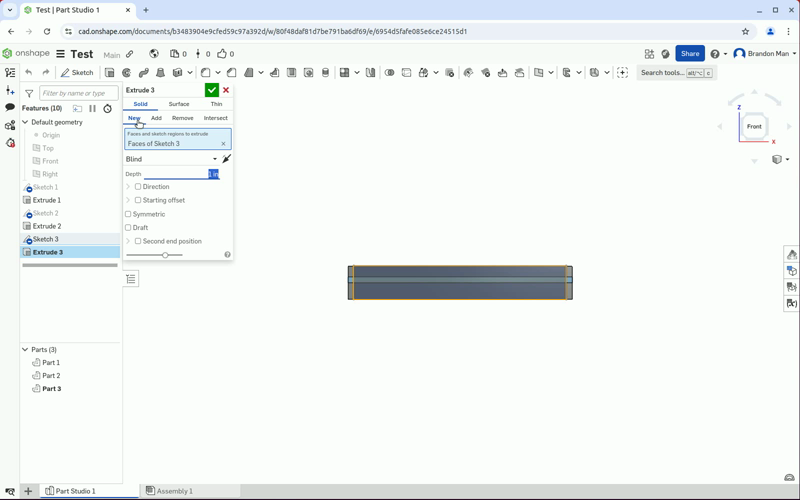
text(-1.204)
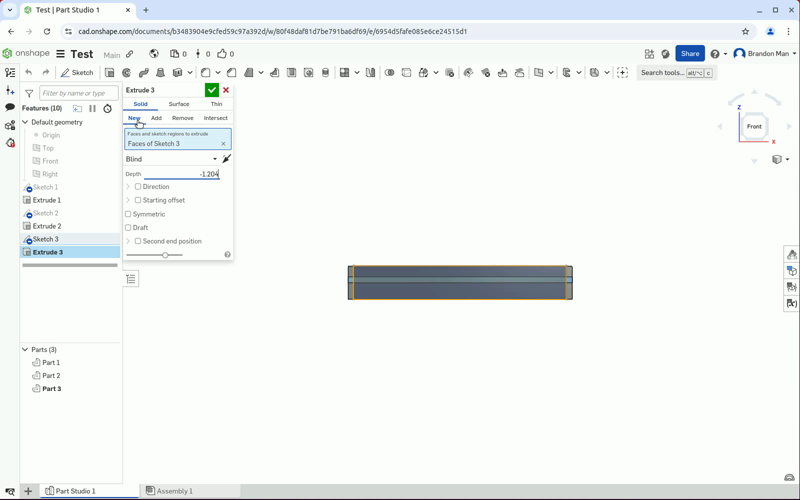
key(enter)
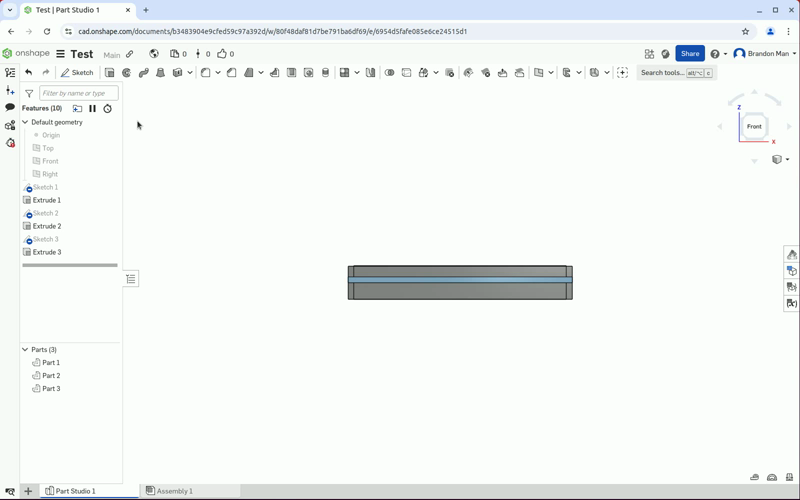
key(shift+h)
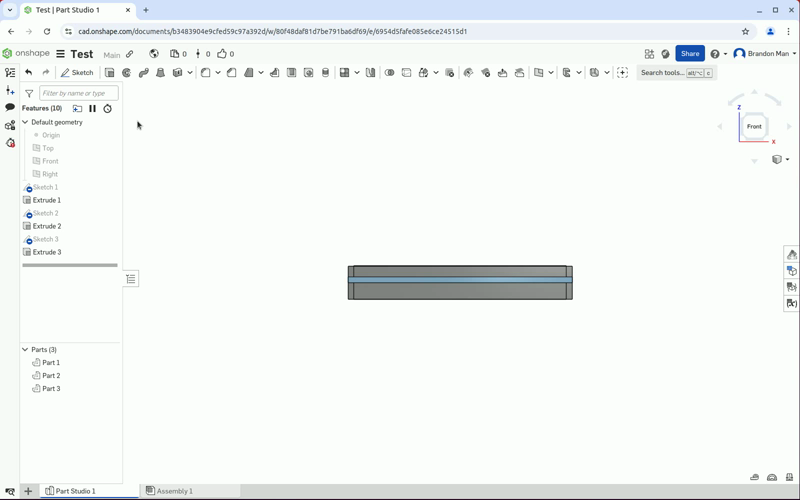
key(shift+h)
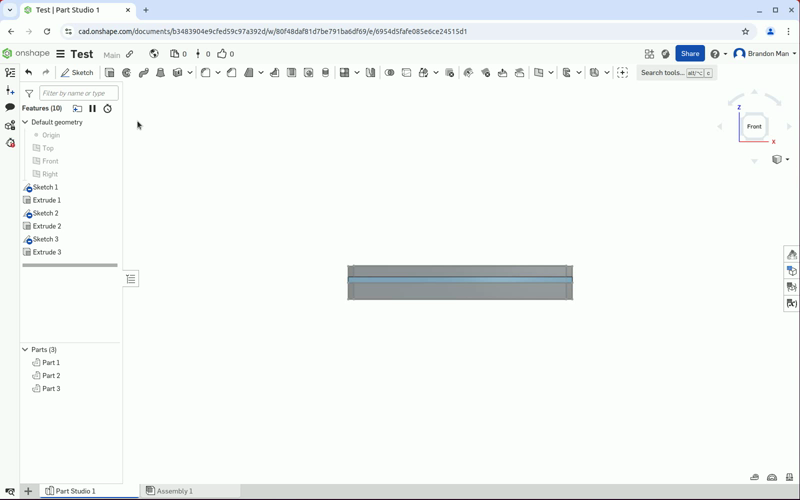
key(shift+7)
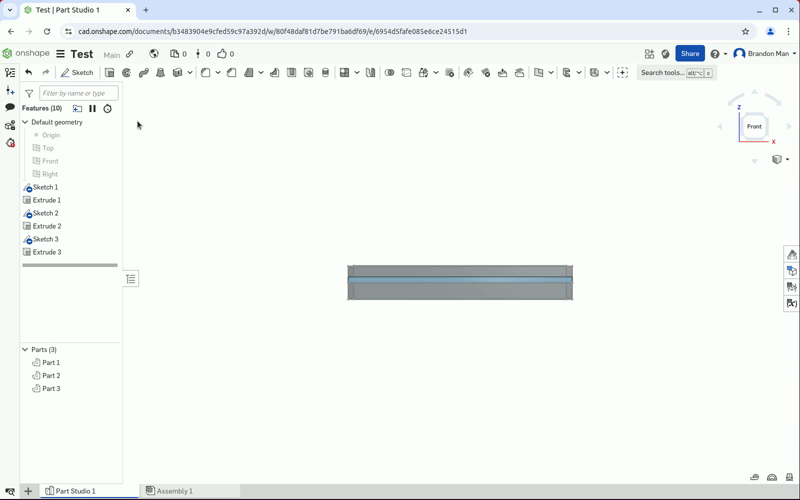
key(left, 2)
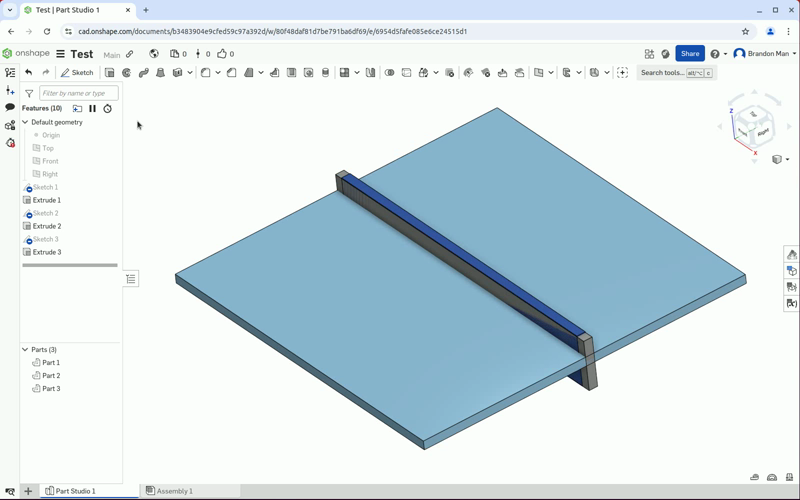
key(down, 2)
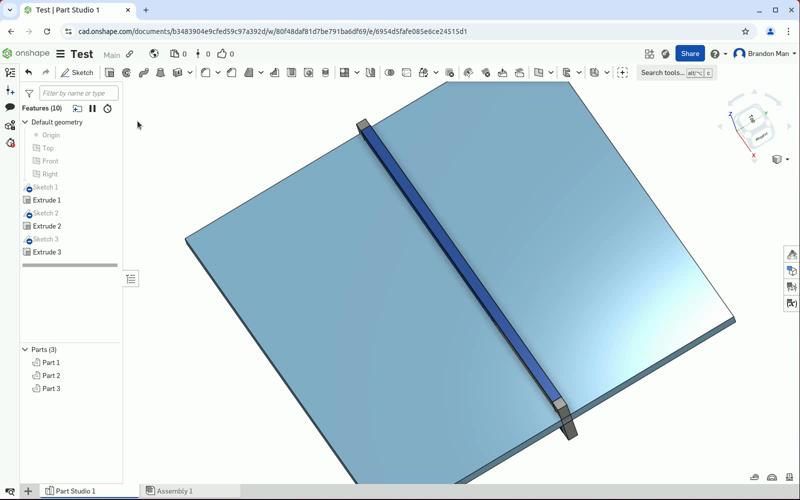
key(up, 2)
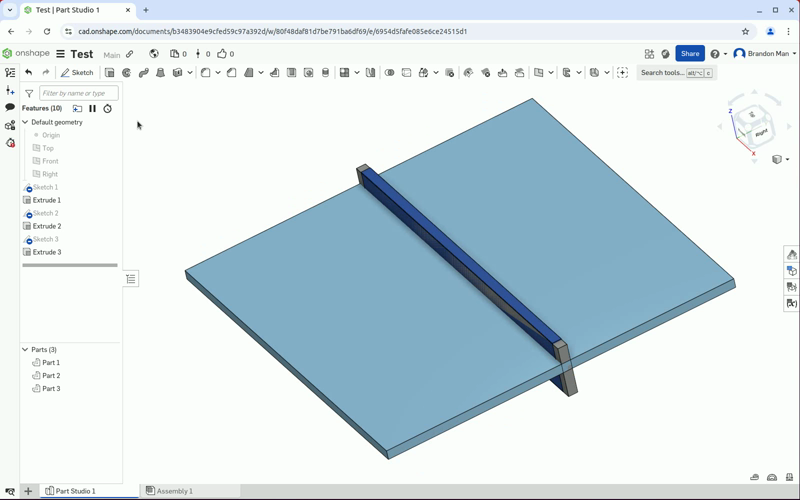
key(right, 2)
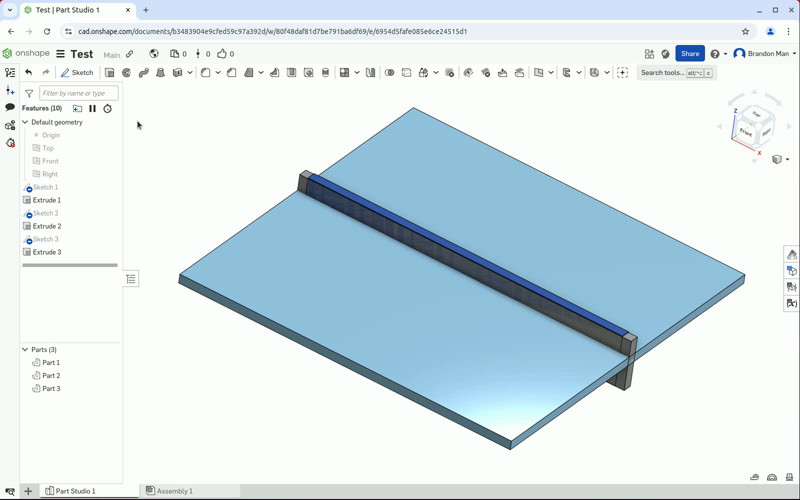
mouse_move(73, 189)
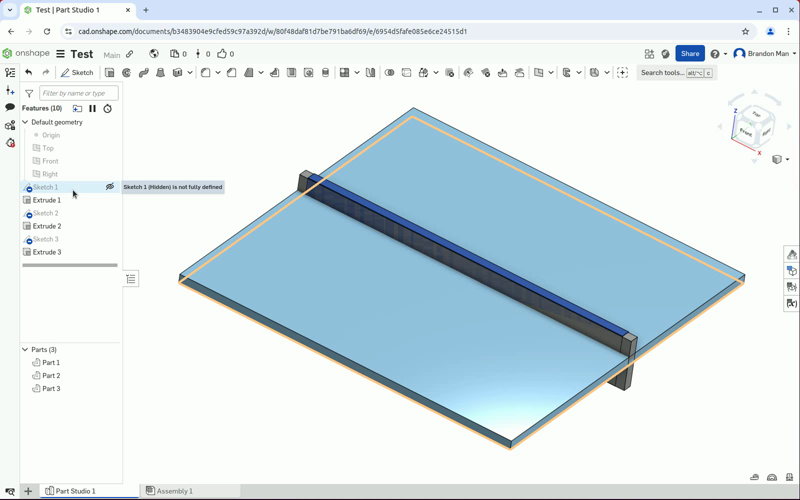
click(73, 189)